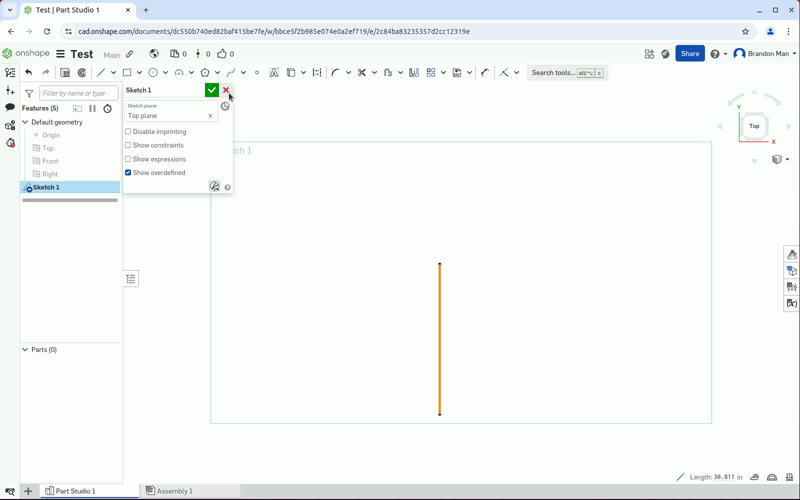
key(shift+h)
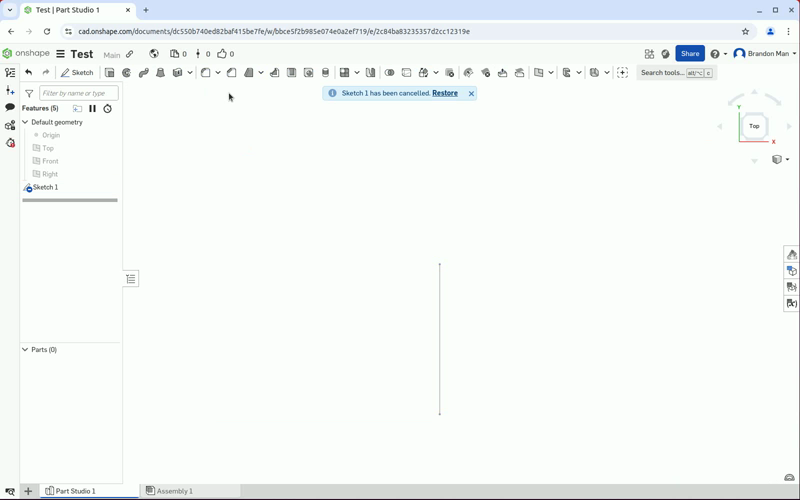
key(shift+s)
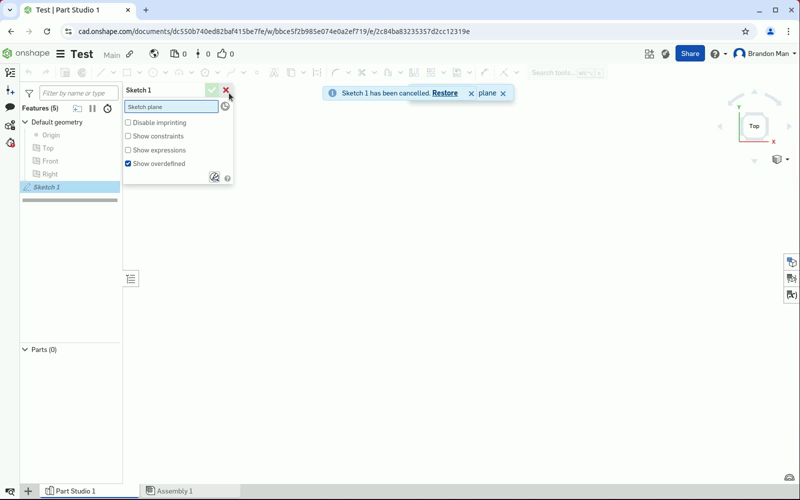
mouse_move(73, 150)
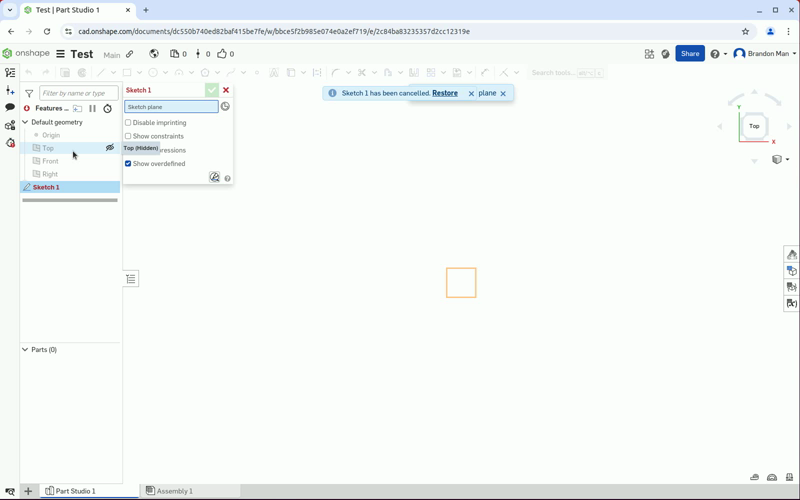
click(73, 150)
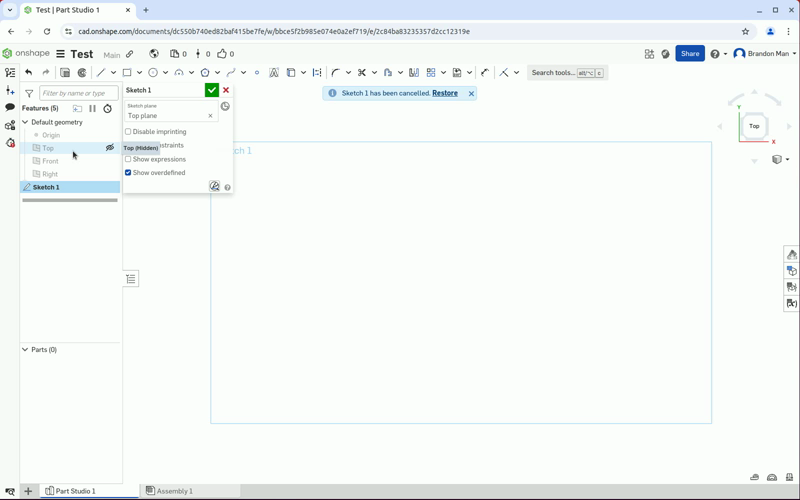
mouse_move(73, 352)
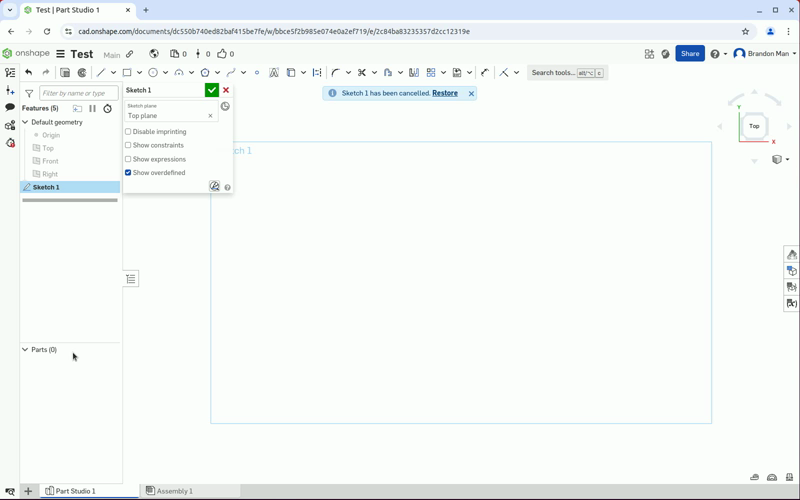
key(y)
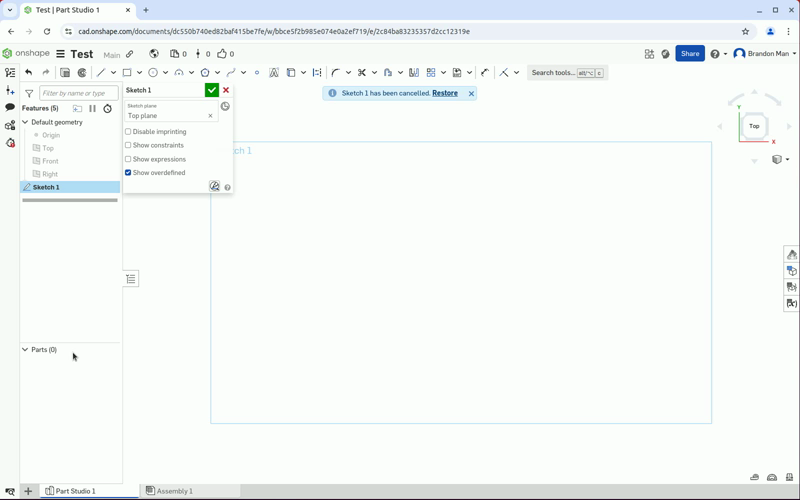
key(l)
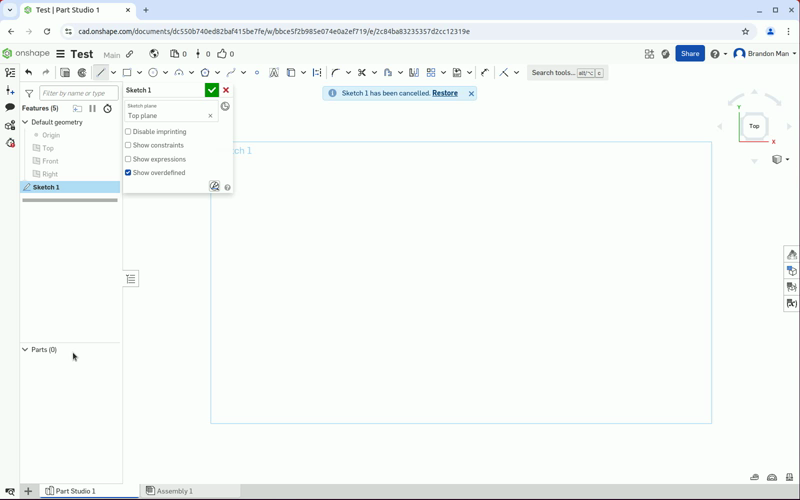
key_down(shift)
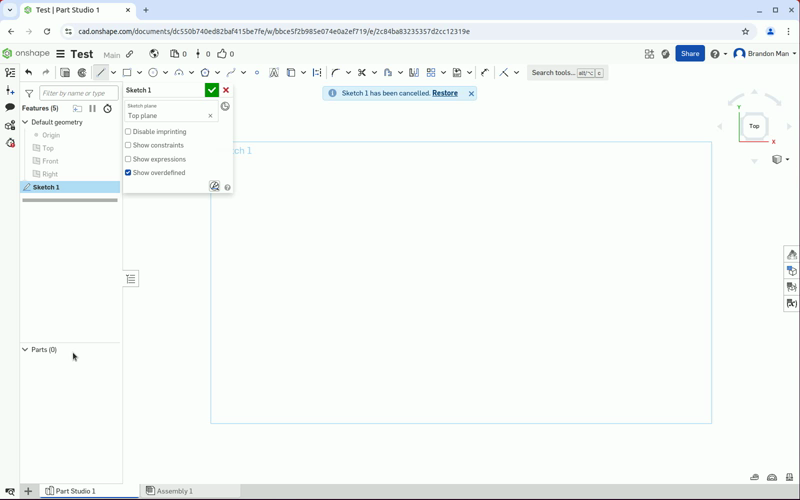
mouse_move(348, 351)
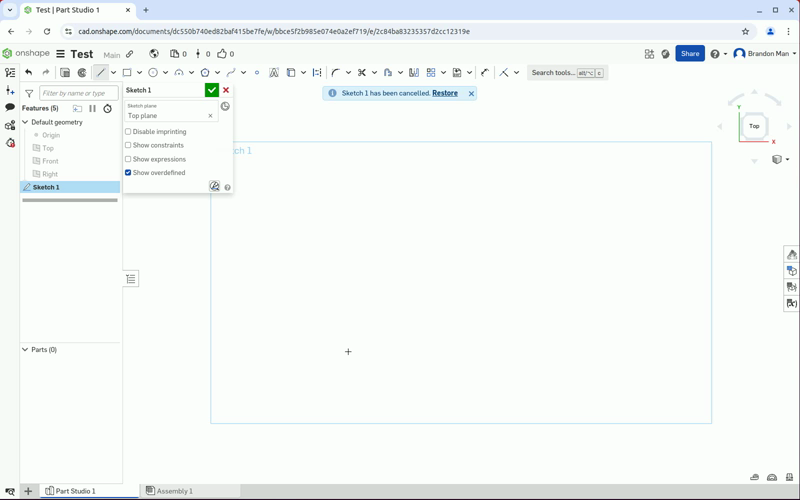
click(348, 351)
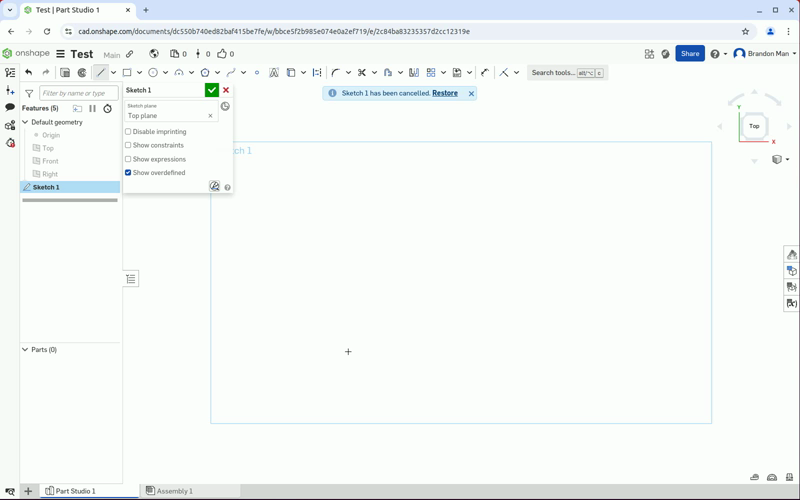
key_up(shift)
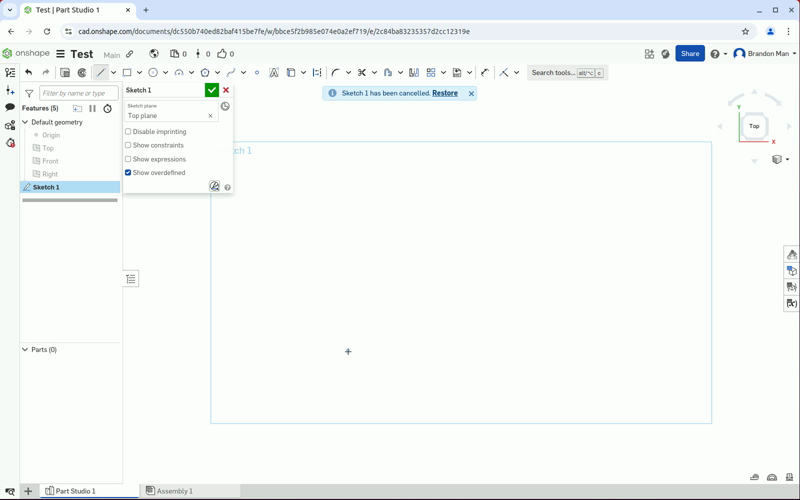
key_down(shift)
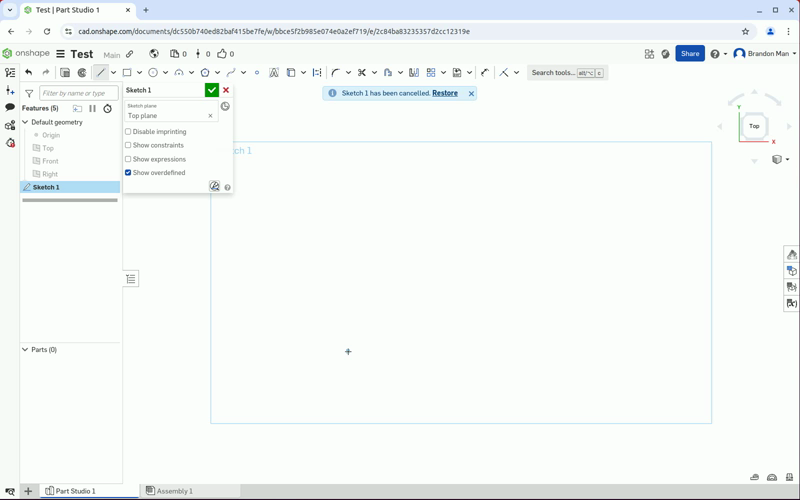
mouse_move(572, 351)
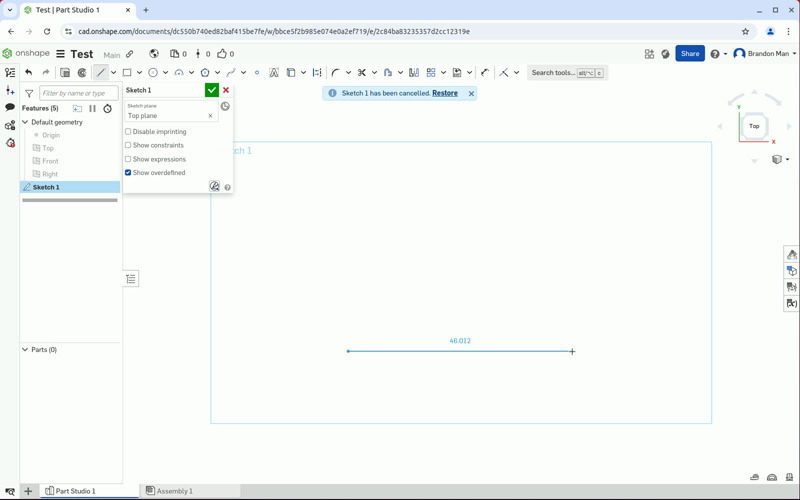
click(572, 351)
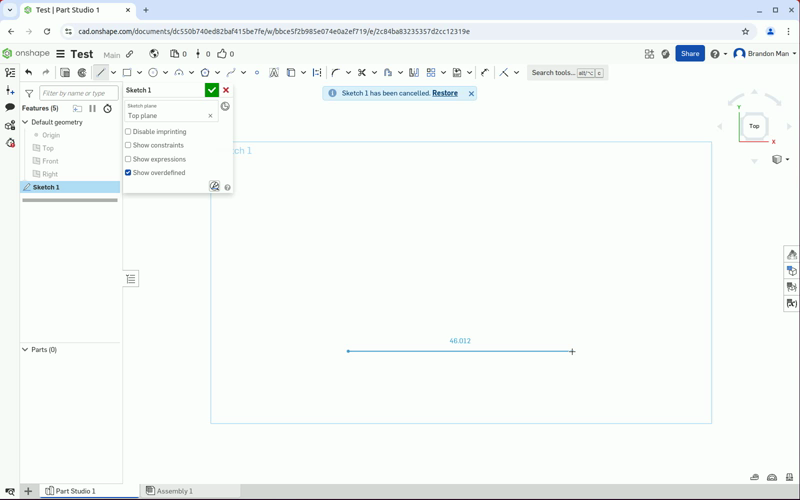
key_up(shift)
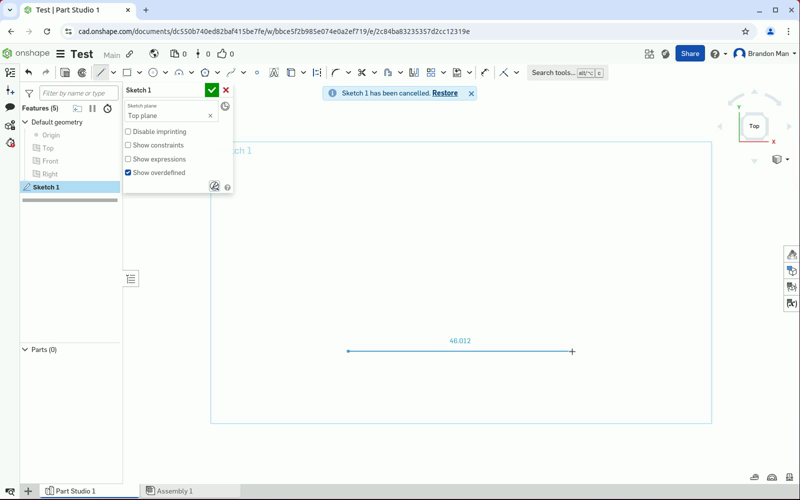
key_down(shift)
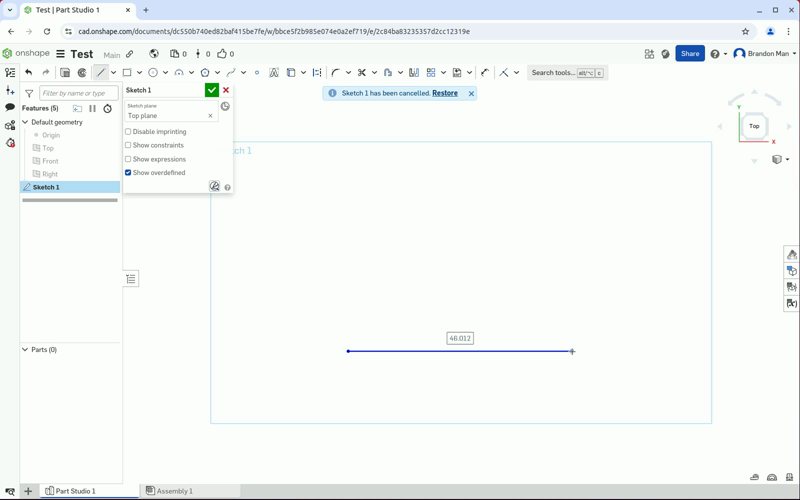
mouse_move(572, 216)
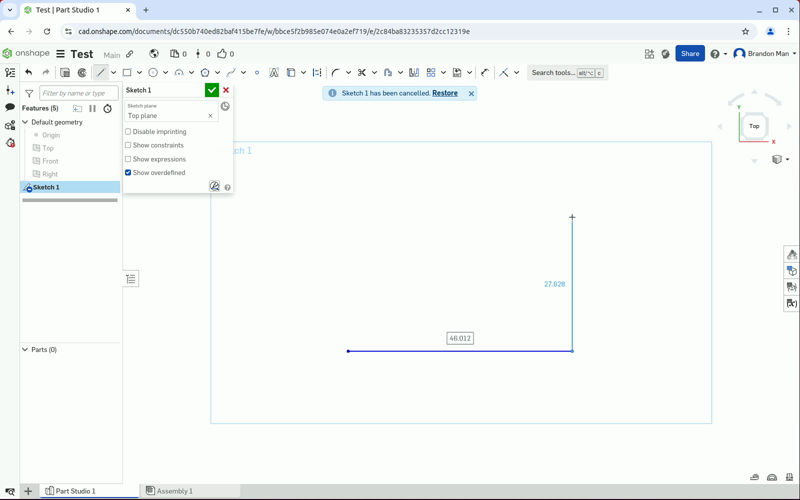
click(572, 216)
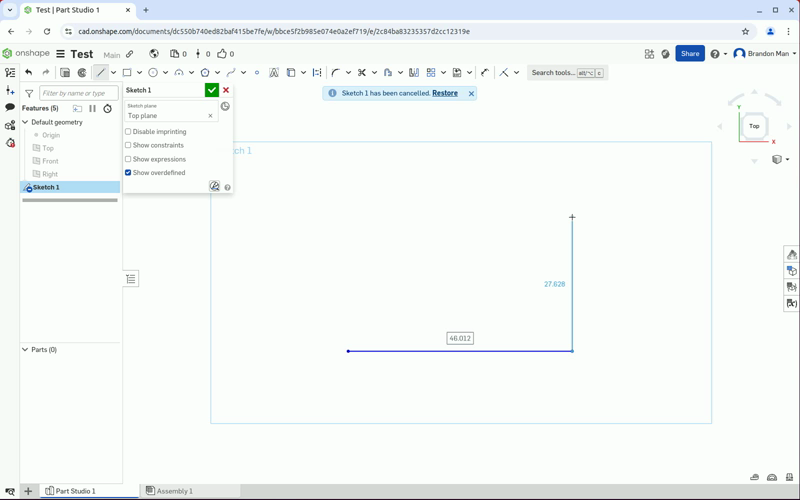
key_up(shift)
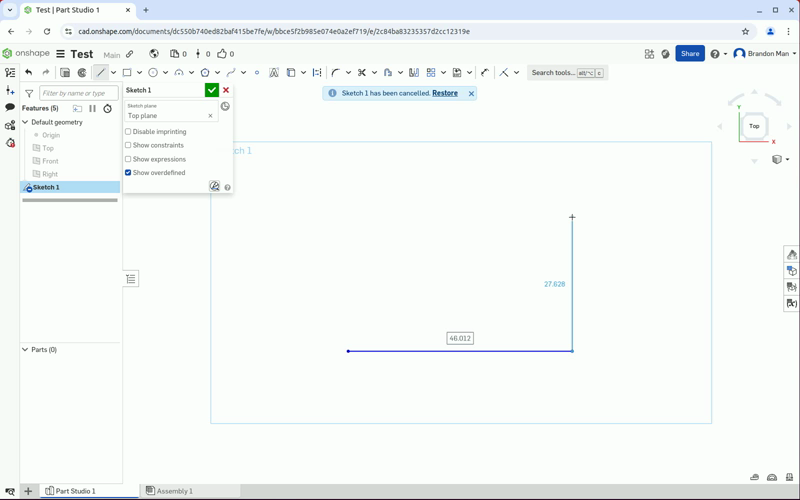
key_down(shift)
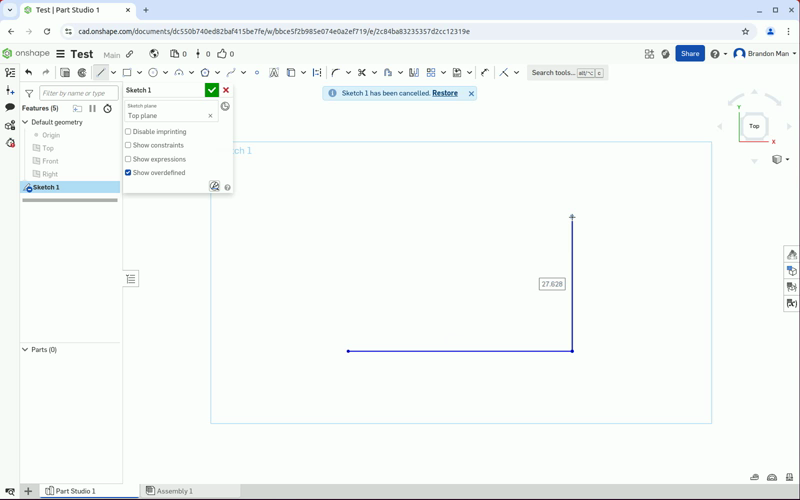
mouse_move(348, 216)
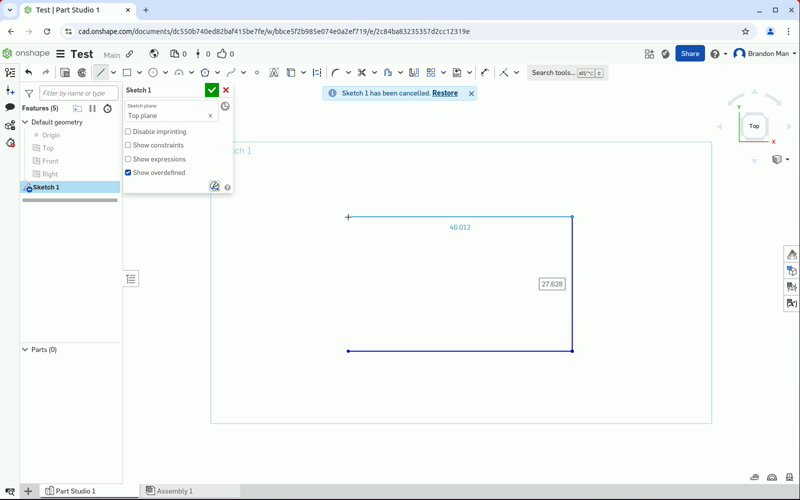
click(348, 216)
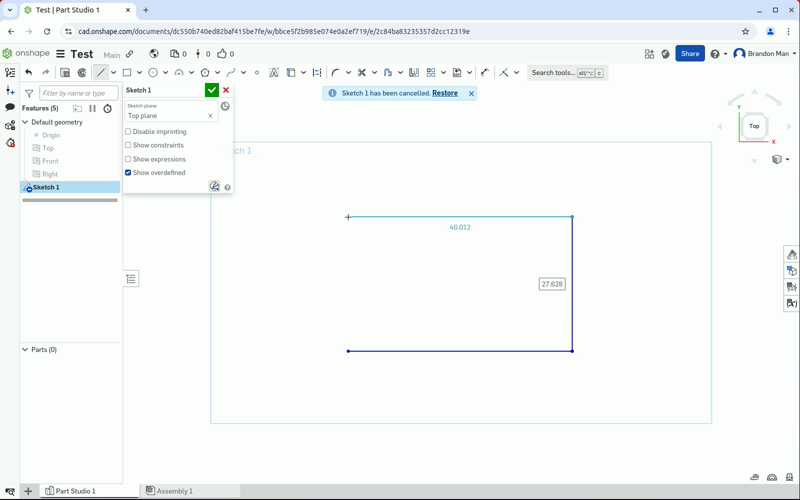
key_up(shift)
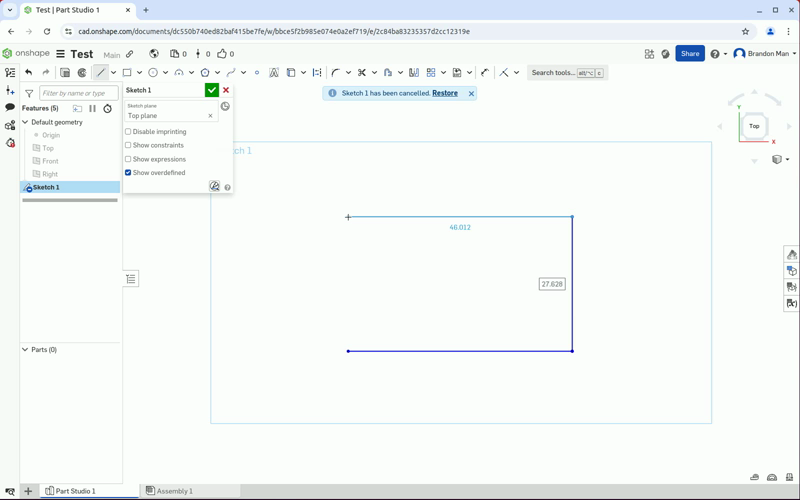
key_down(shift)
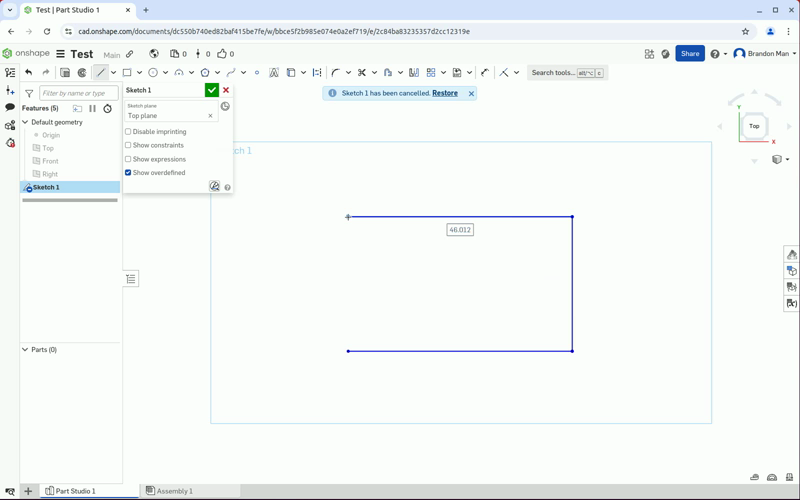
mouse_move(348, 351)
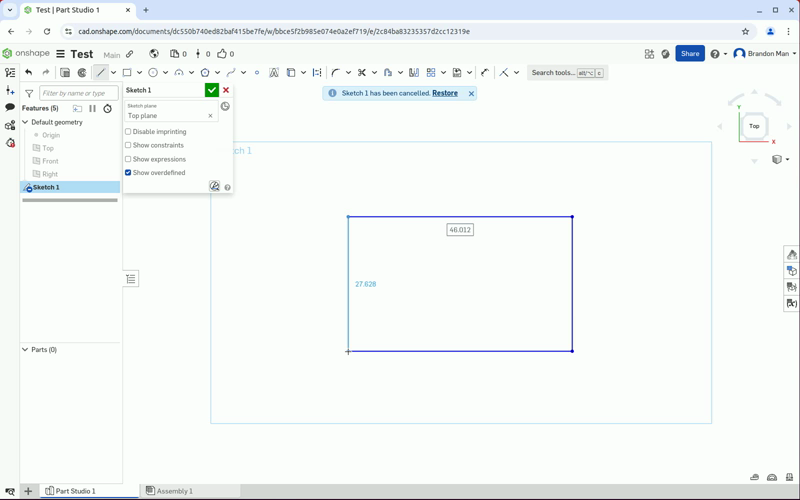
key_up(shift)
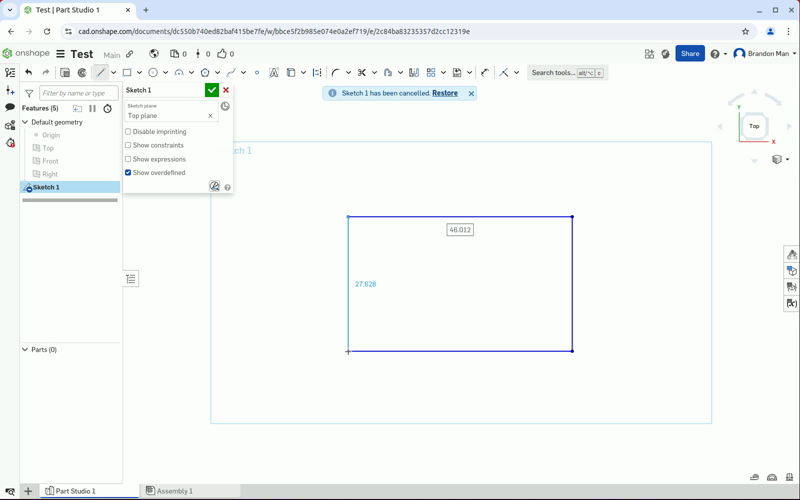
click(348, 351)
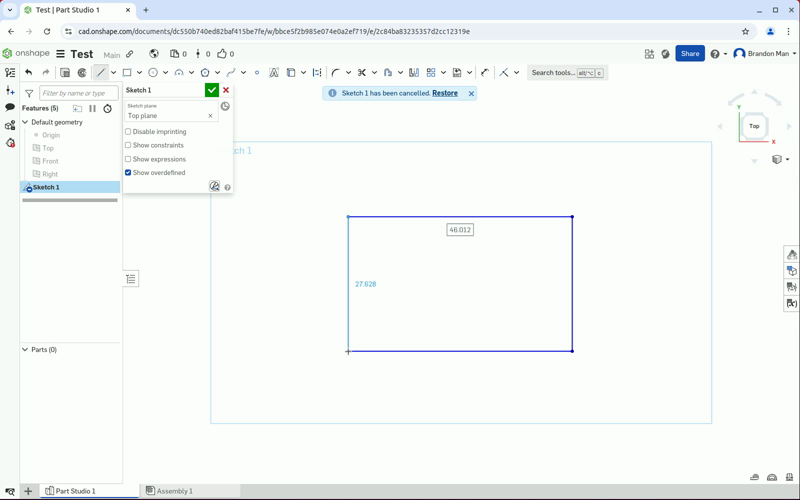
key(esc)
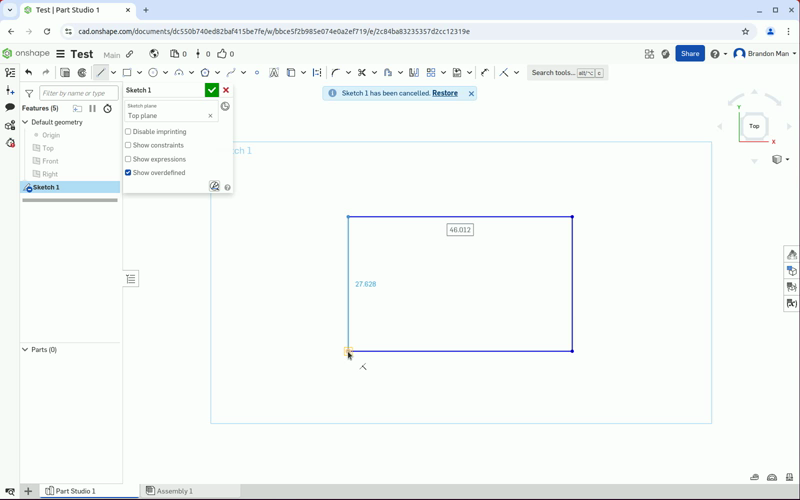
mouse_move(393, 327)
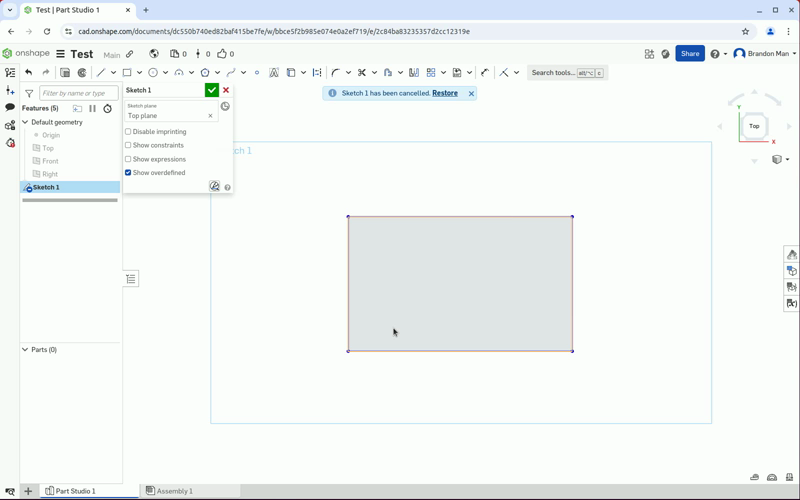
click(393, 327)
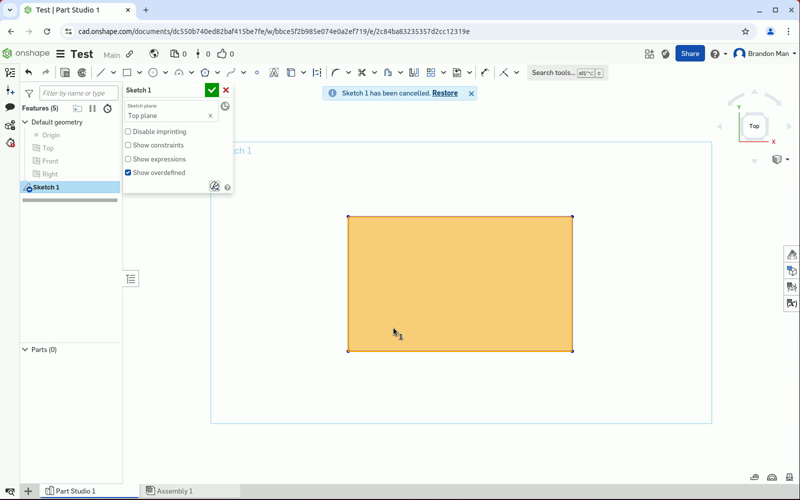
mouse_move(73, 352)
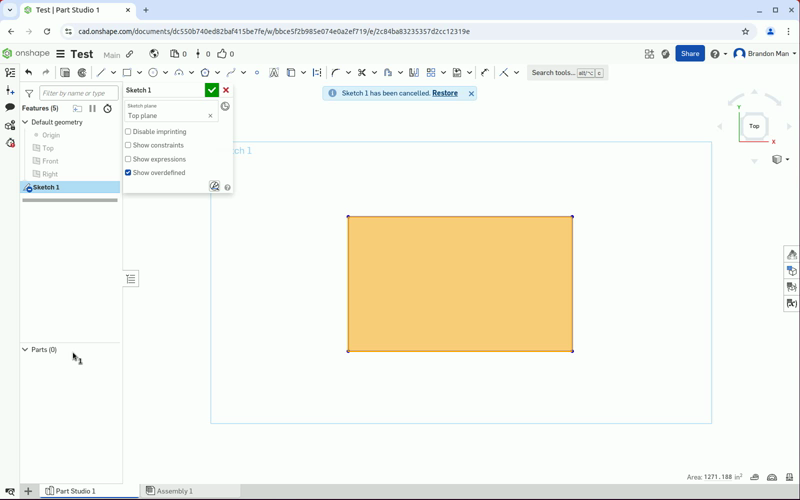
key(shift+y)
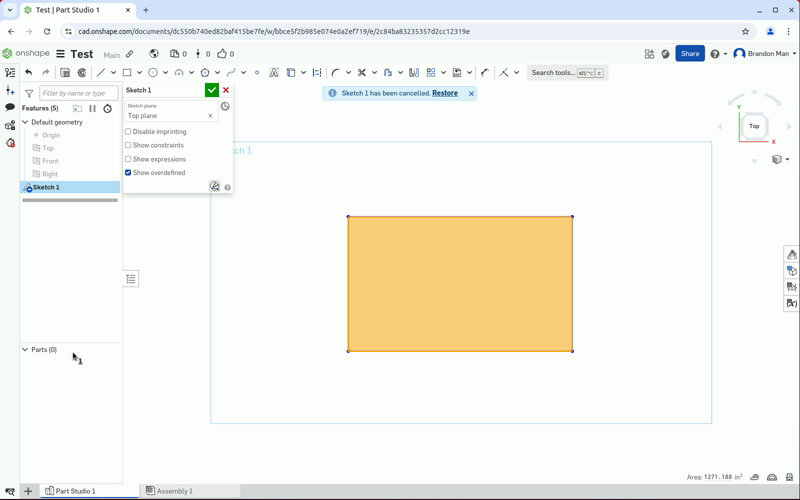
key(shift+e)
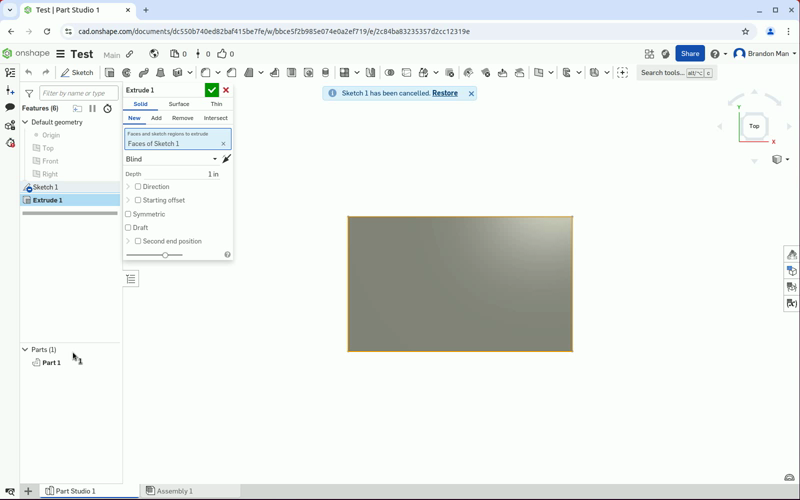
mouse_move(143, 106)
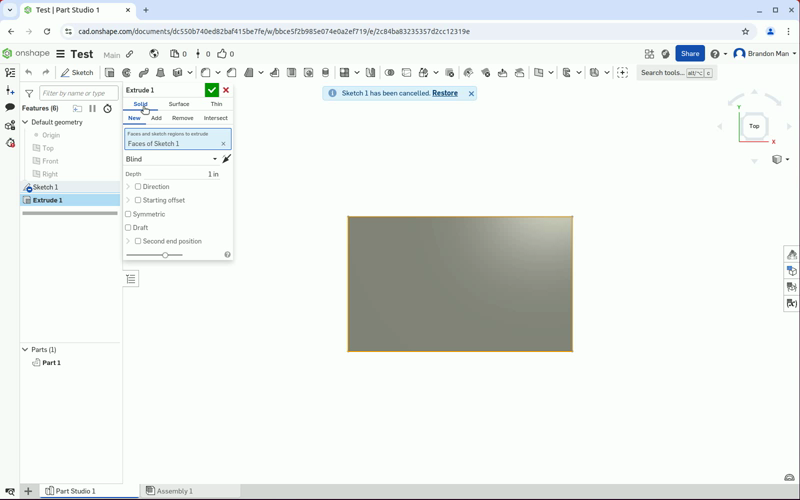
click(143, 106)
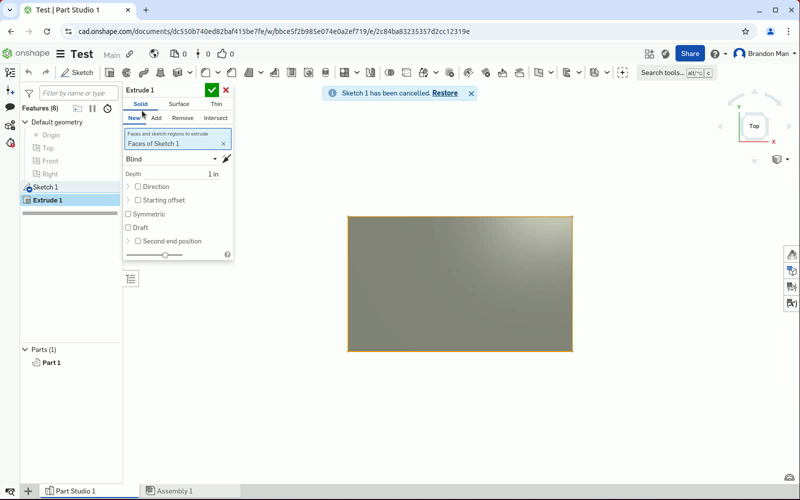
mouse_move(137, 120)
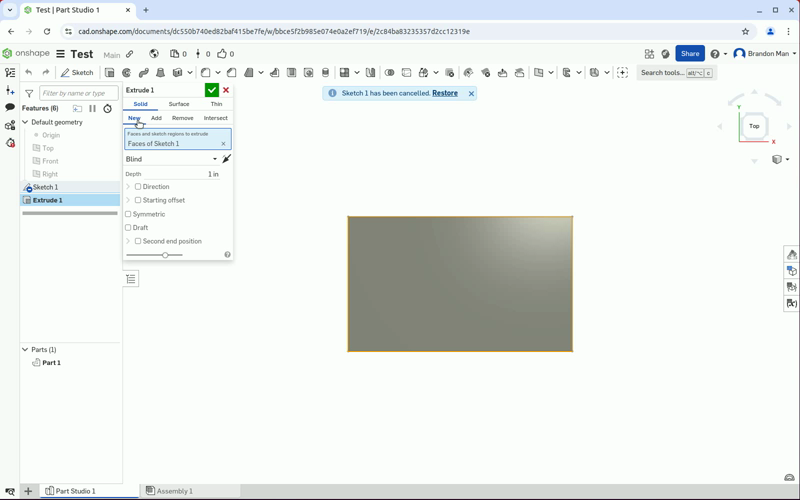
click(137, 120)
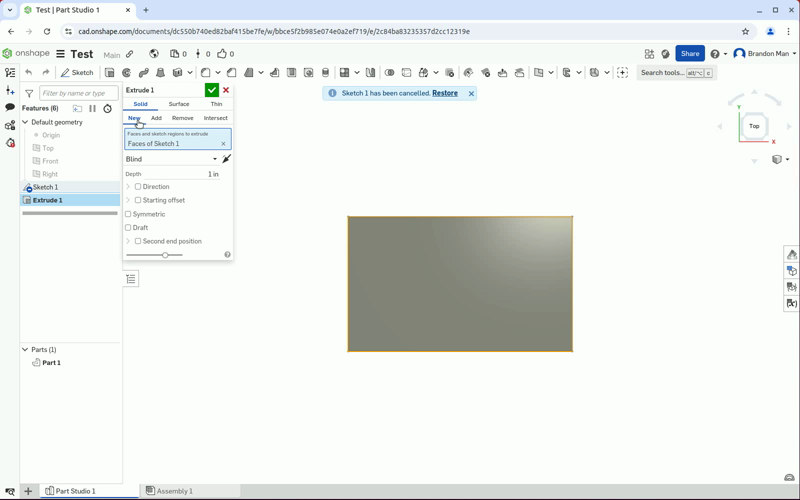
key(tab, 4)
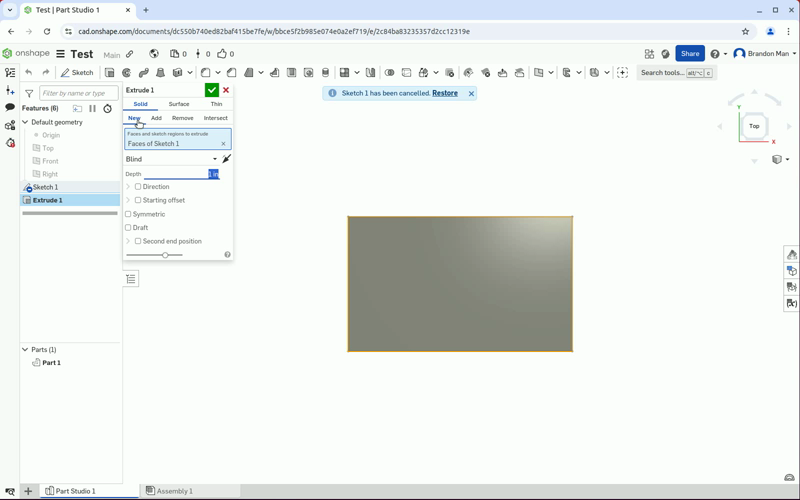
text(2.407)
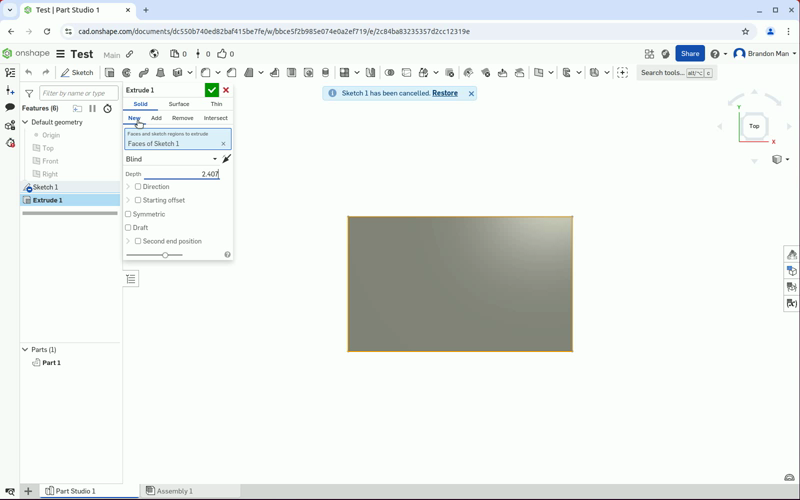
key(enter)
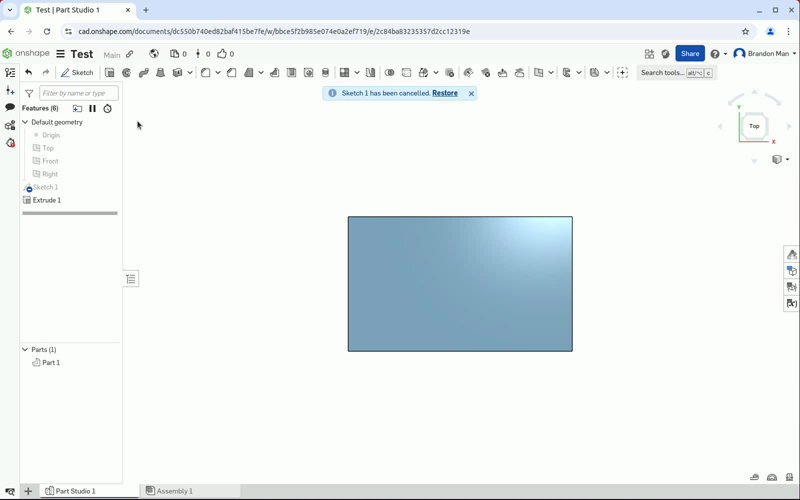
key(shift+h)
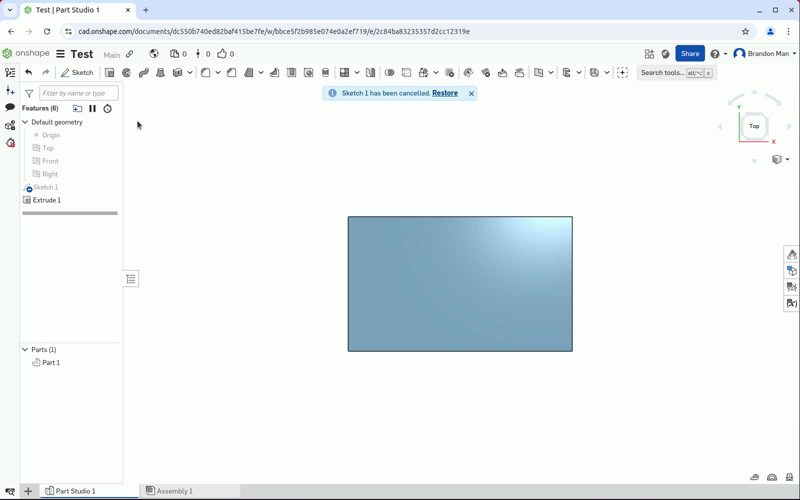
key(shift+h)
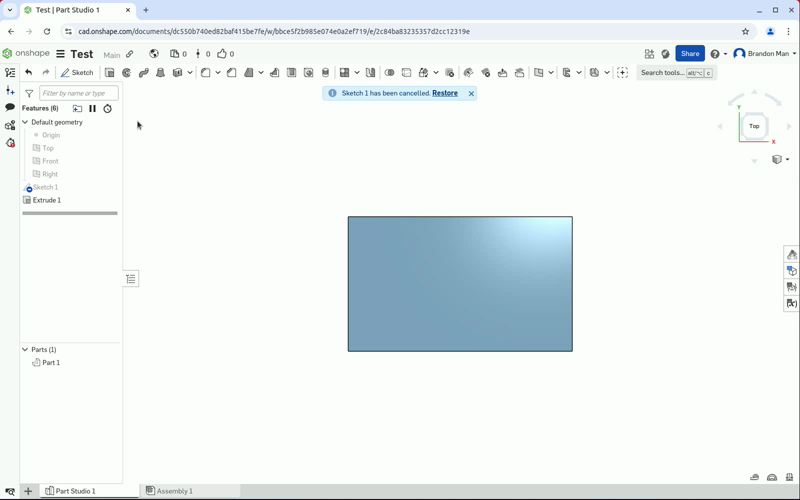
mouse_move(73, 189)
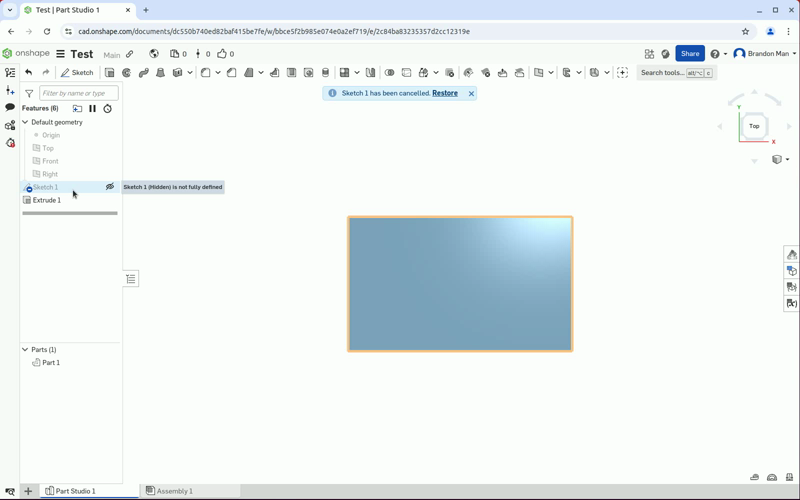
click(73, 189)
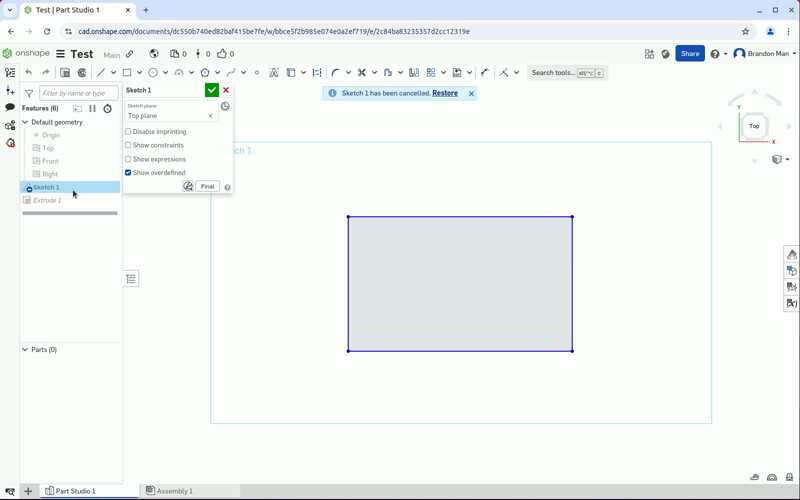
mouse_move(229, 92)
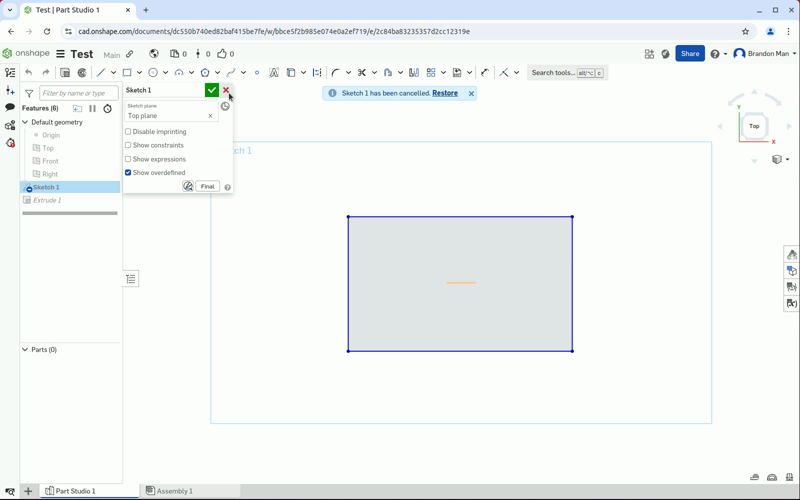
click(229, 92)
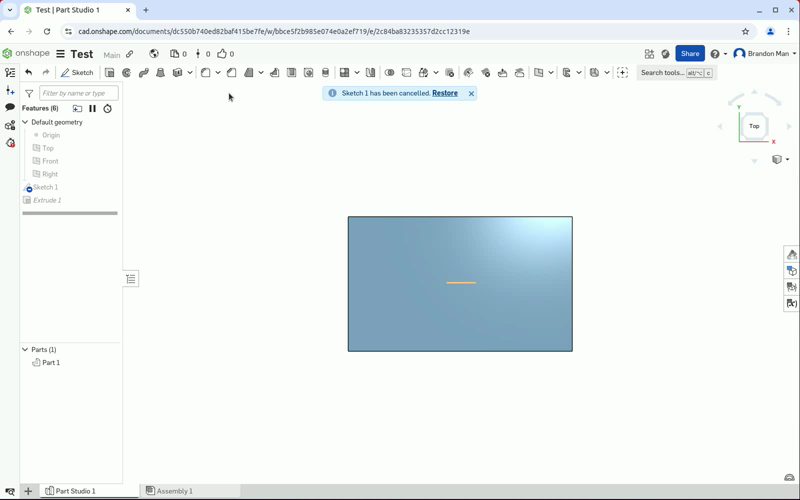
mouse_move(541, 75)
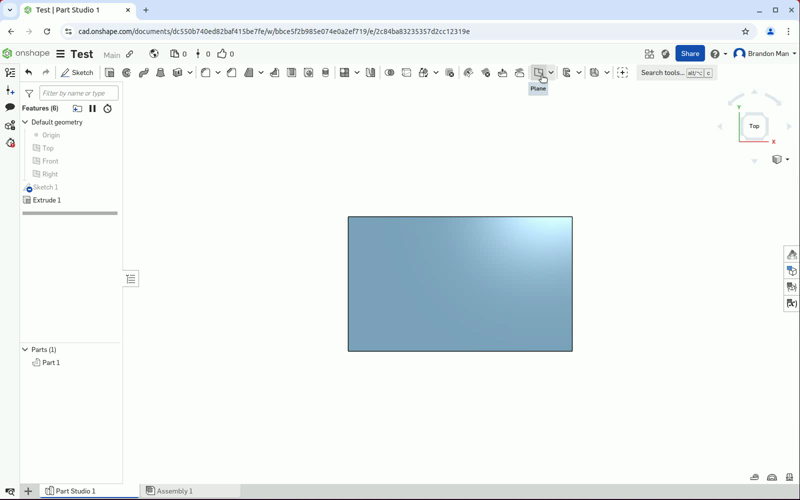
click(541, 75)
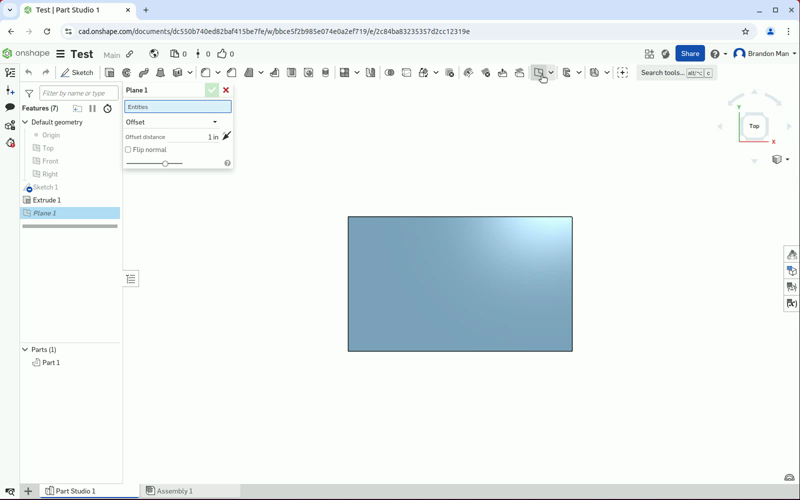
mouse_move(73, 150)
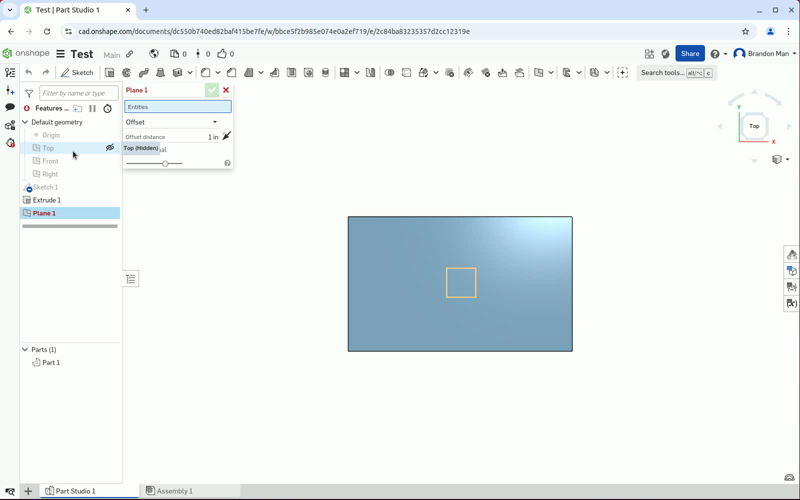
click(73, 150)
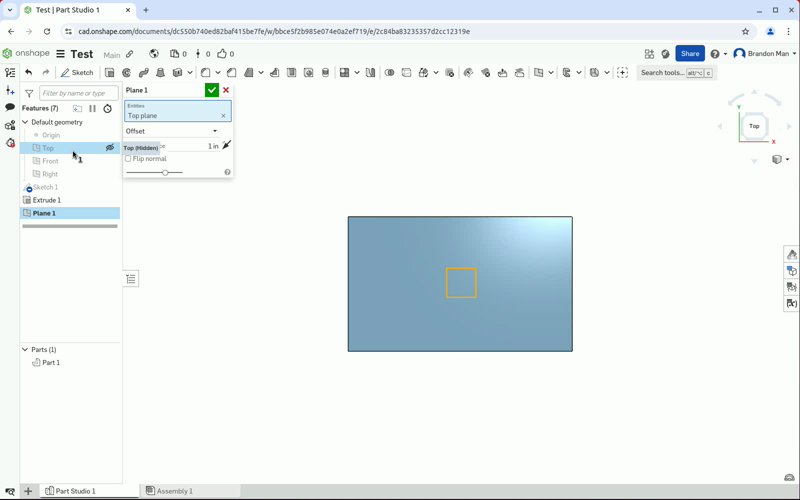
key(tab, 2)
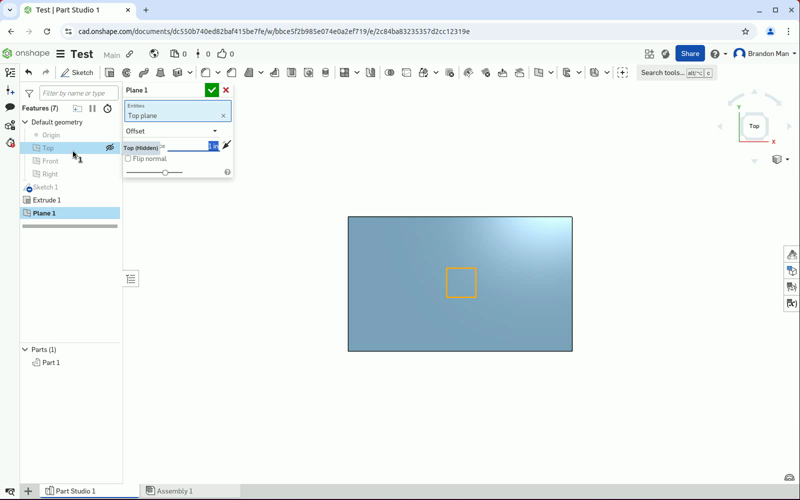
text(2.403)
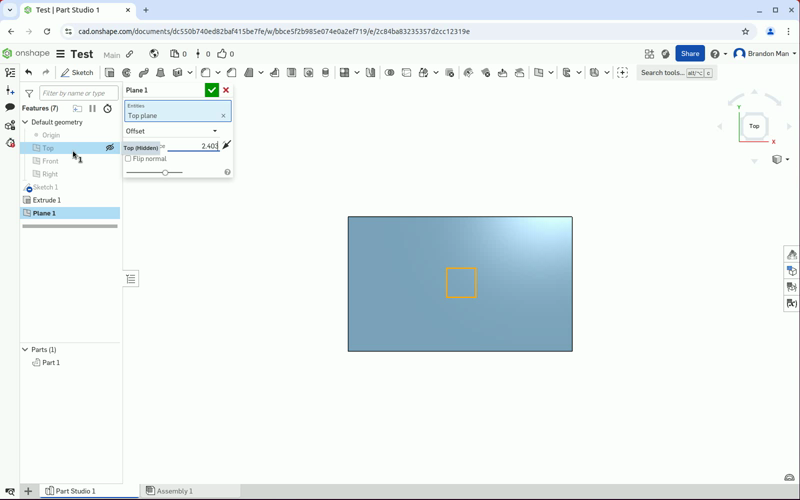
key(enter, 2)
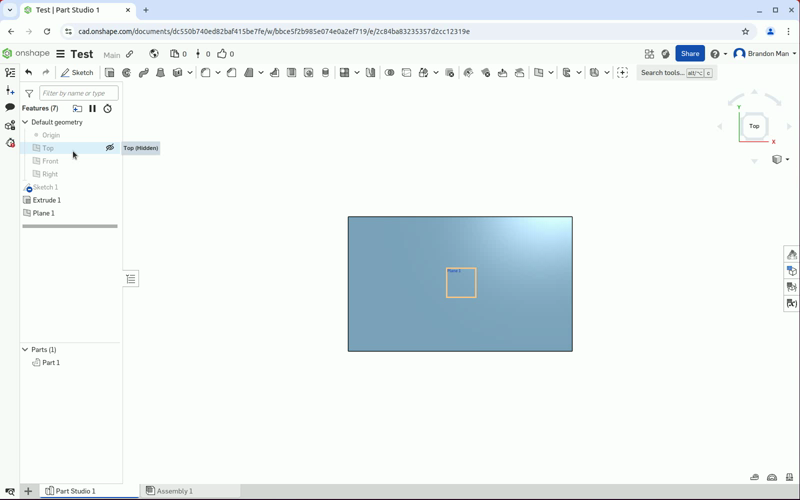
key(shift+s)
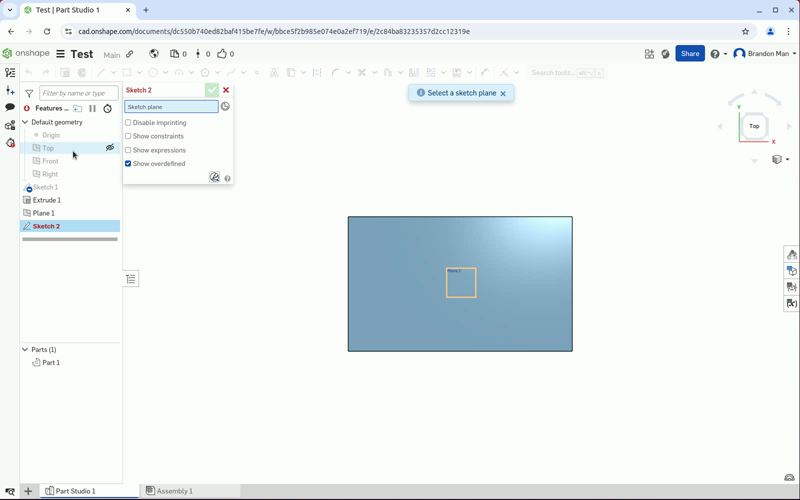
mouse_move(73, 215)
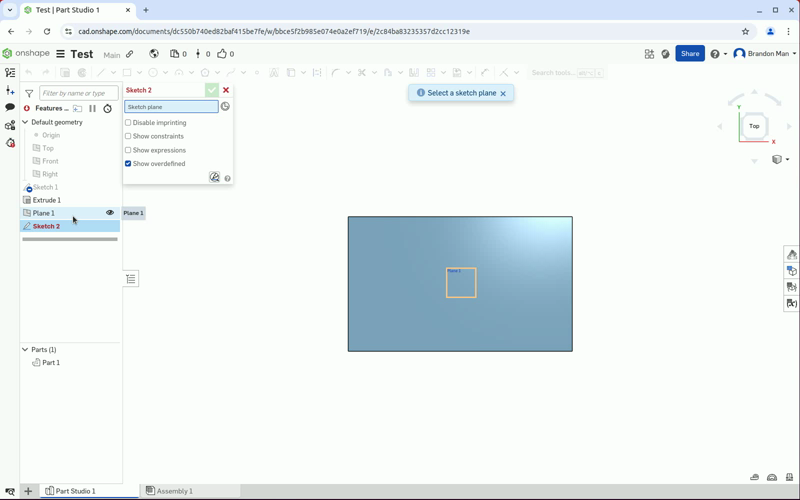
click(73, 215)
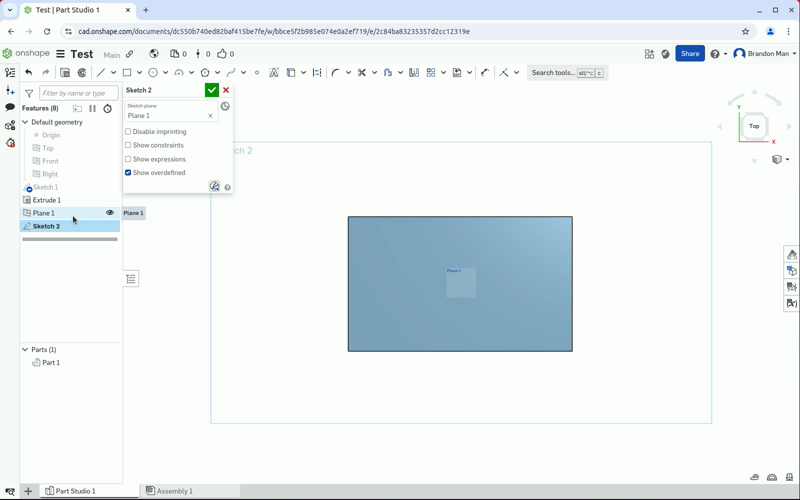
mouse_move(73, 352)
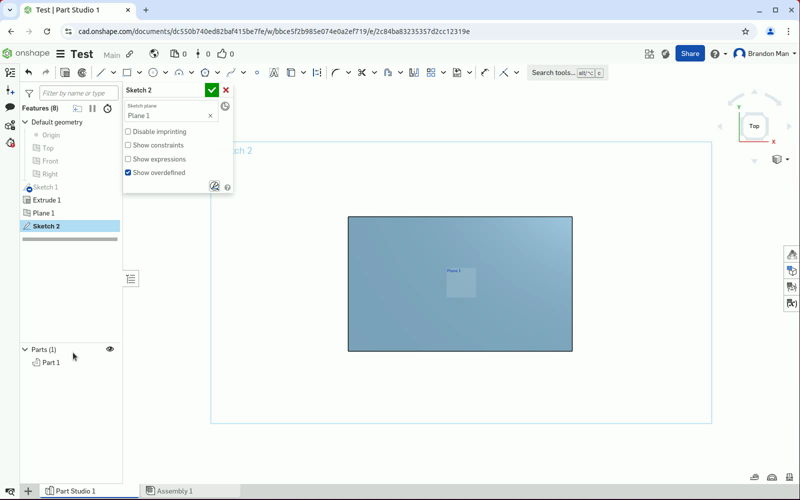
key(y)
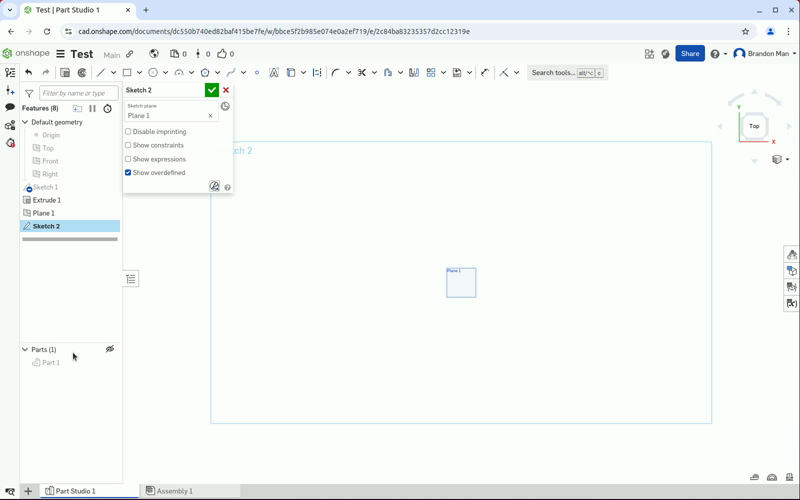
key(c)
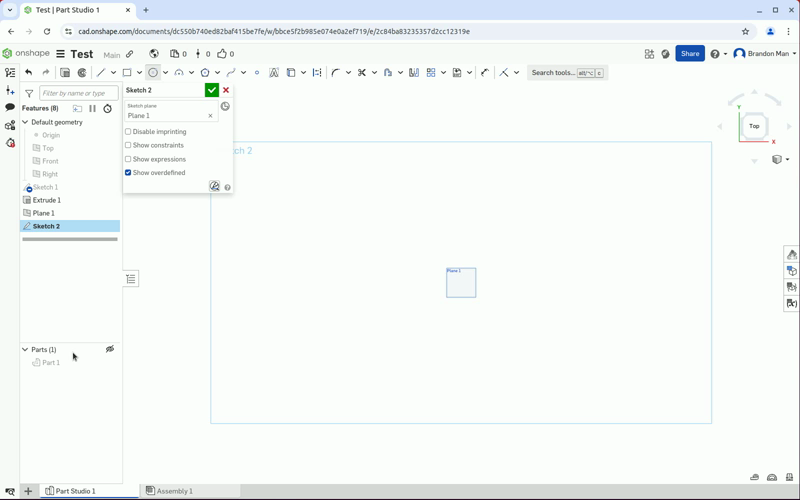
key_down(shift)
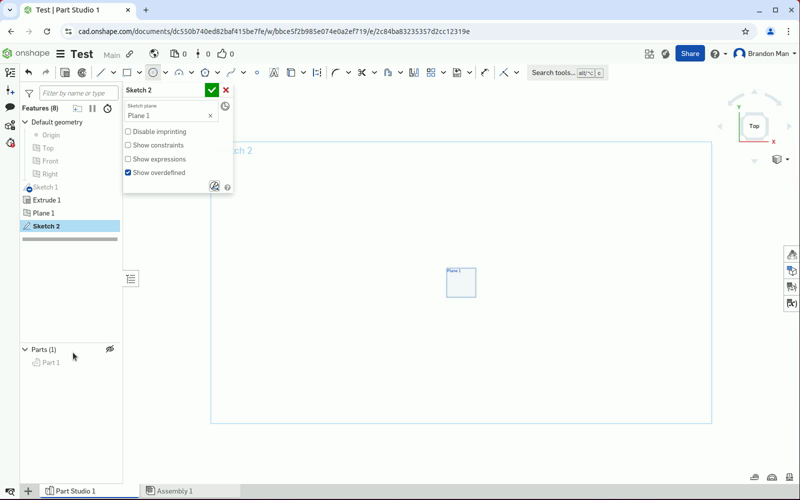
mouse_move(546, 240)
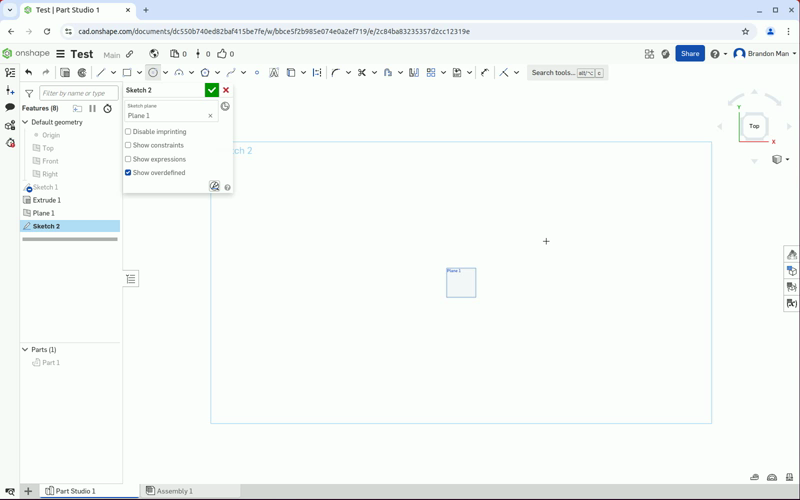
click(546, 240)
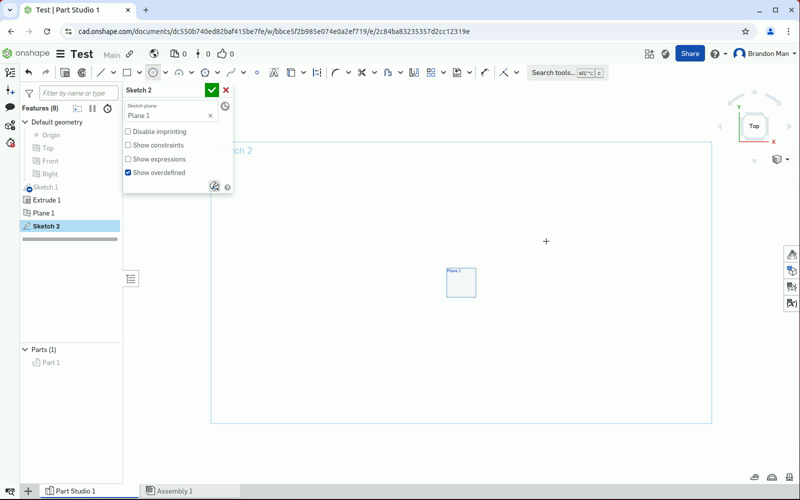
key_up(shift)
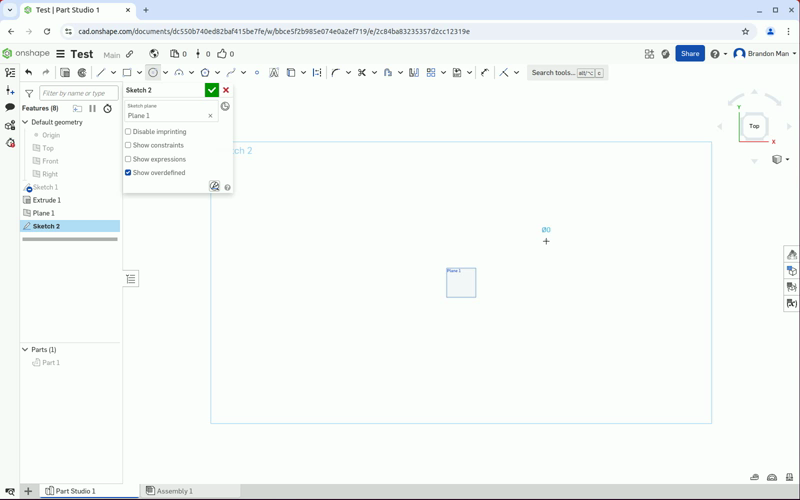
mouse_move(558, 240)
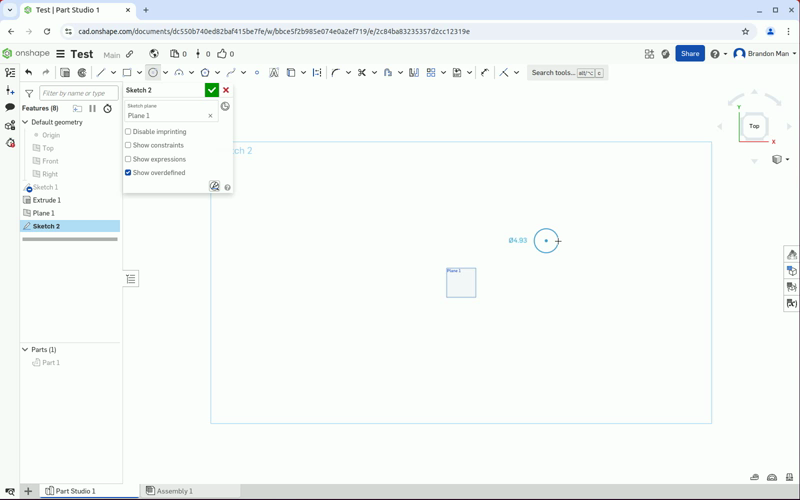
click(558, 240)
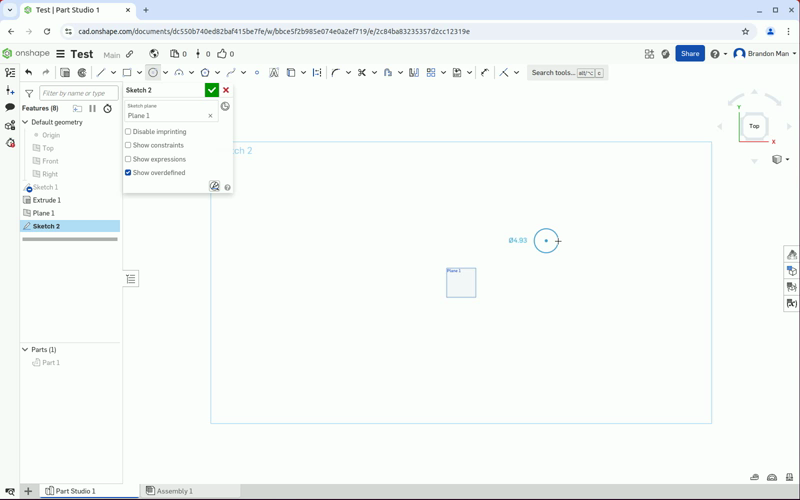
key(esc)
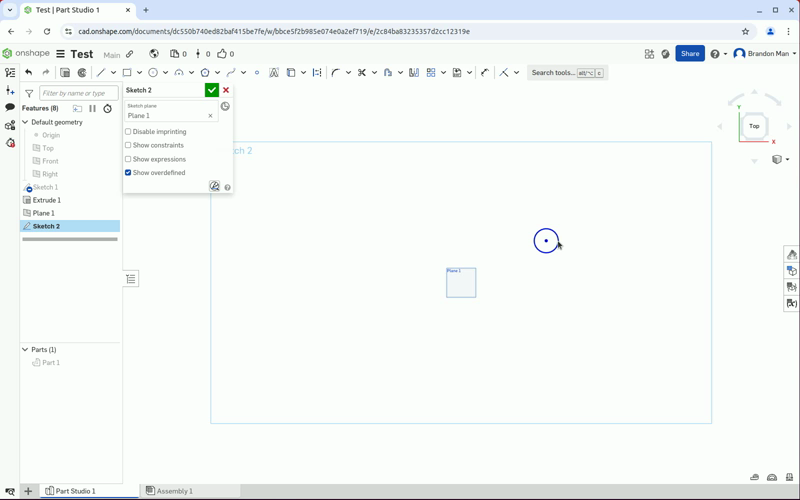
mouse_move(545, 240)
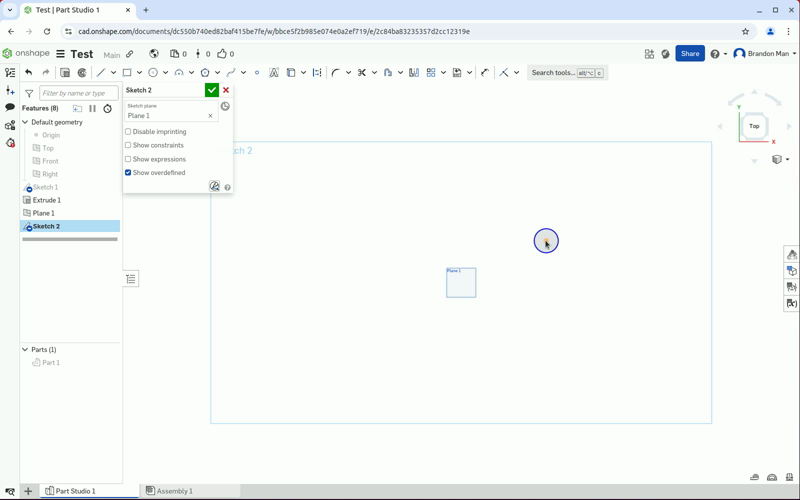
scroll(6)
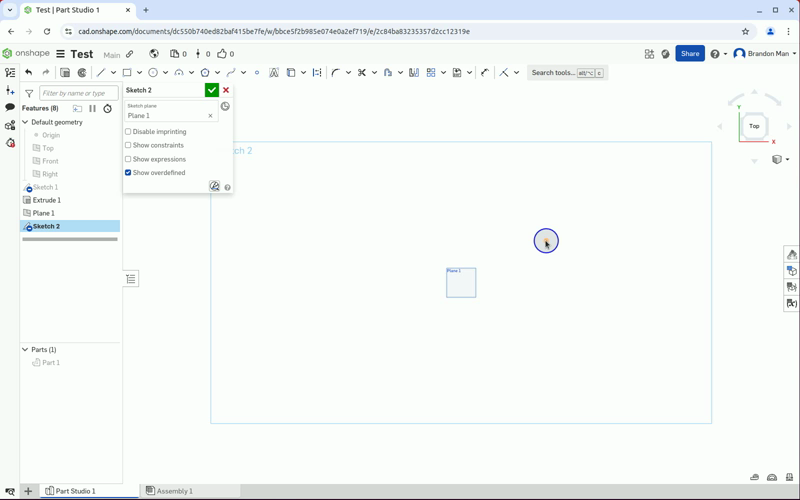
scroll(6)
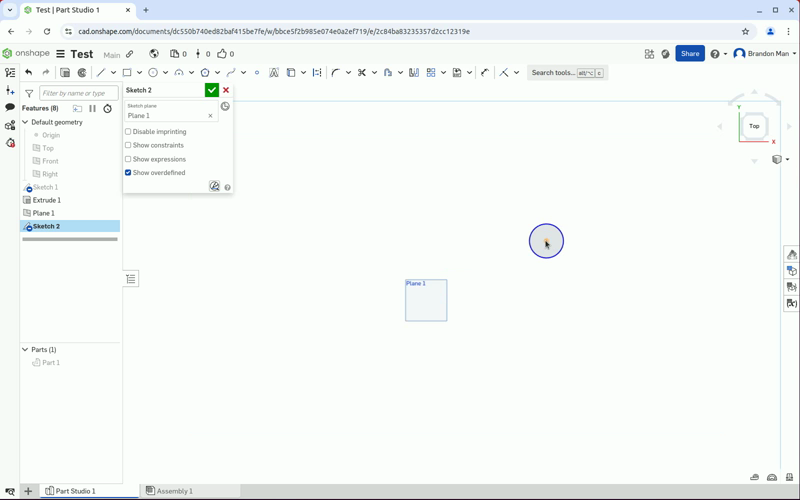
scroll(6)
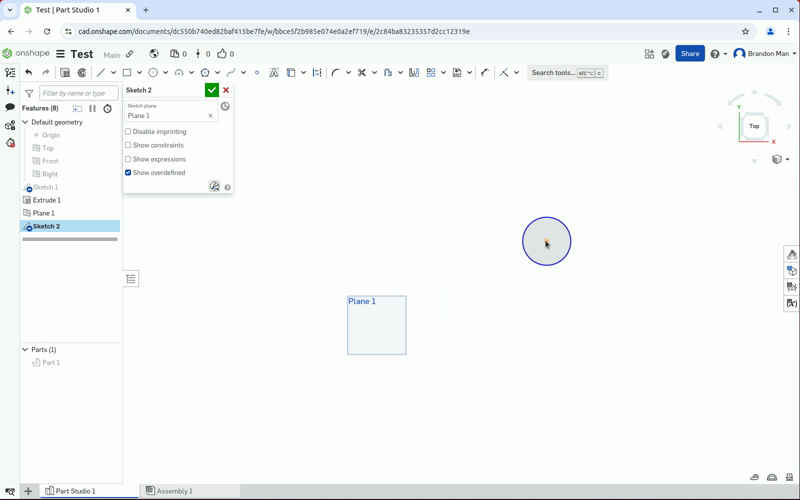
scroll(6)
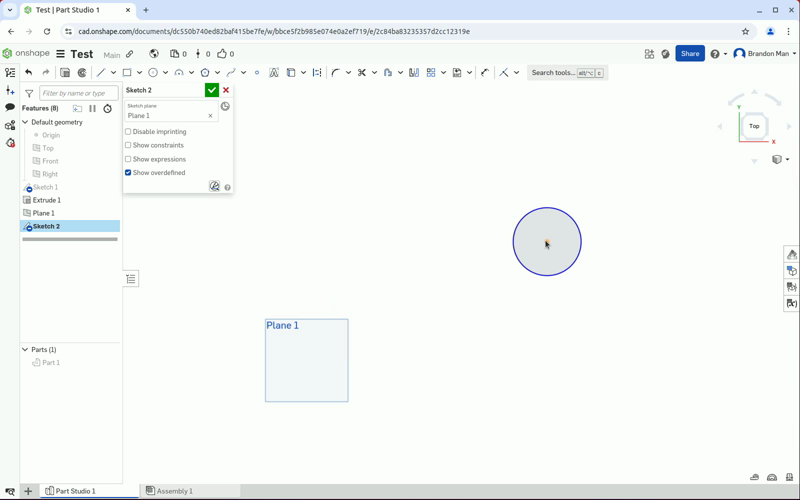
scroll(6)
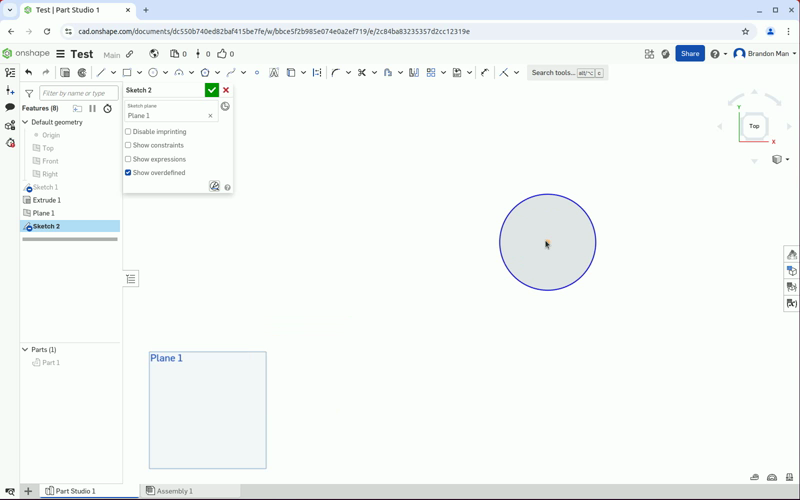
scroll(6)
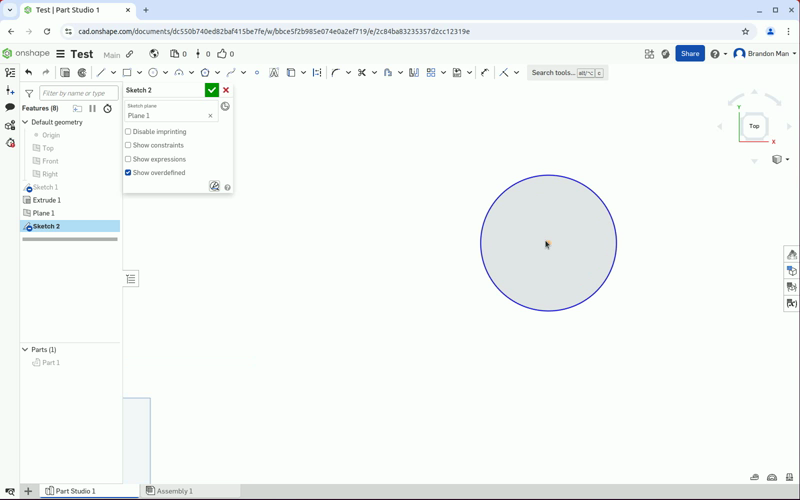
scroll(6)
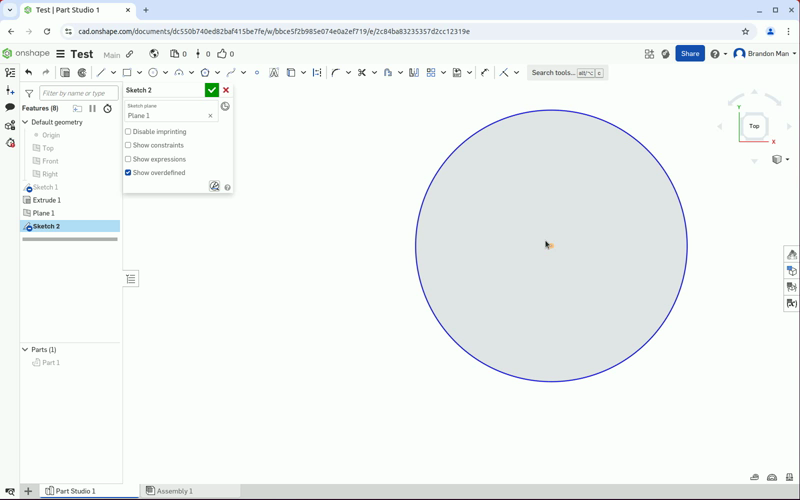
click(545, 240)
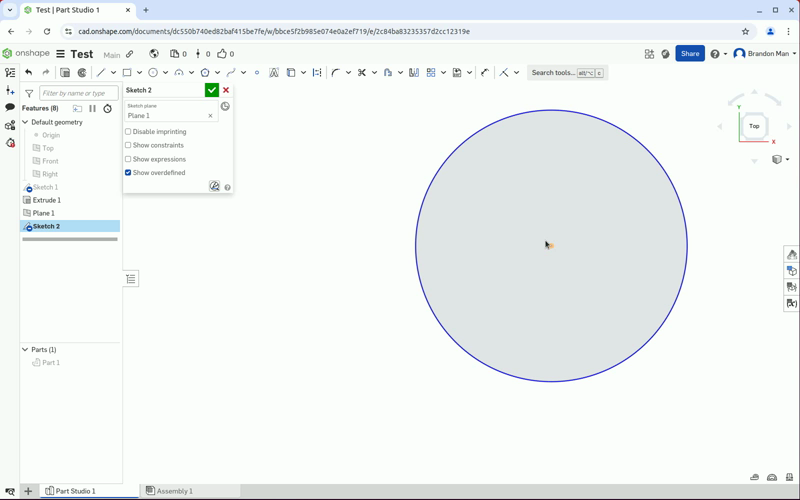
scroll(-6)
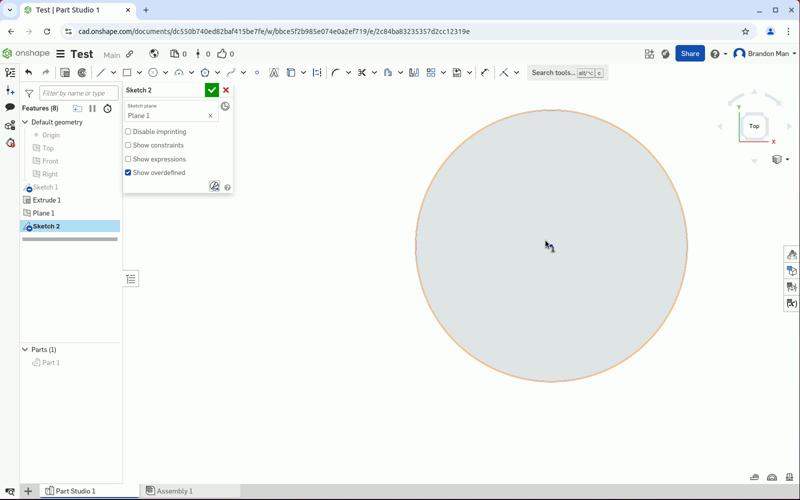
scroll(-6)
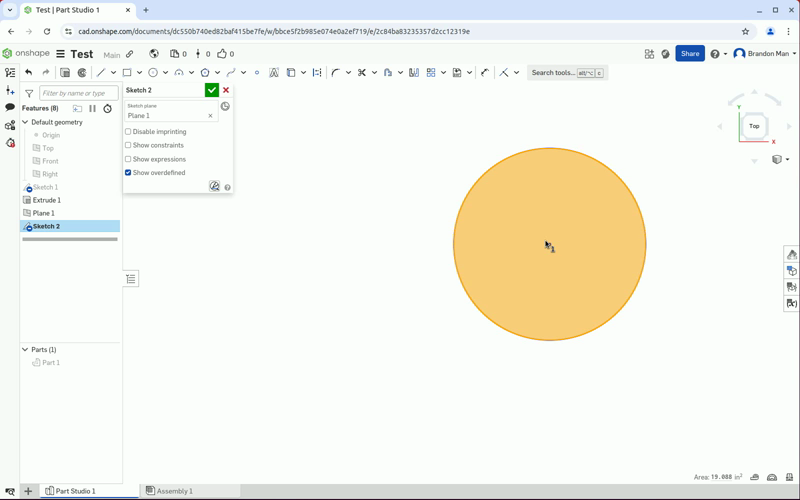
scroll(-6)
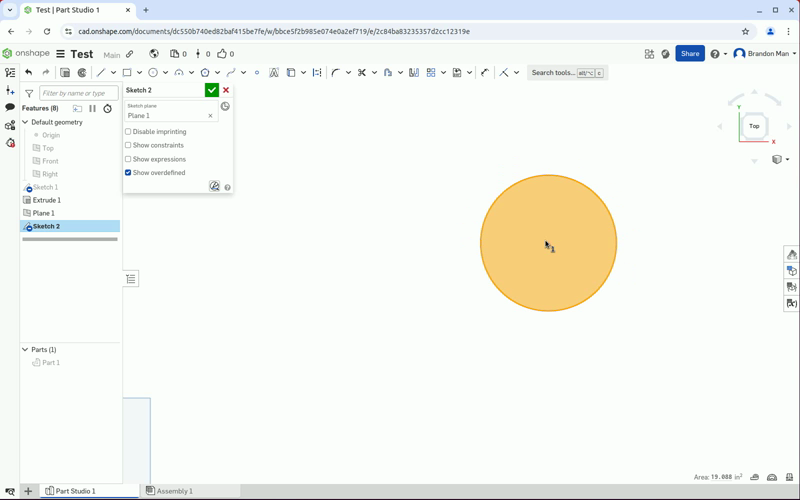
scroll(-6)
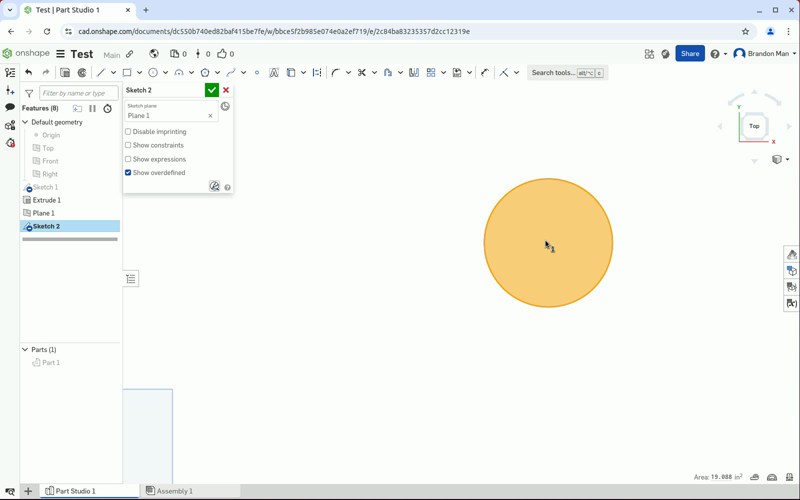
scroll(-6)
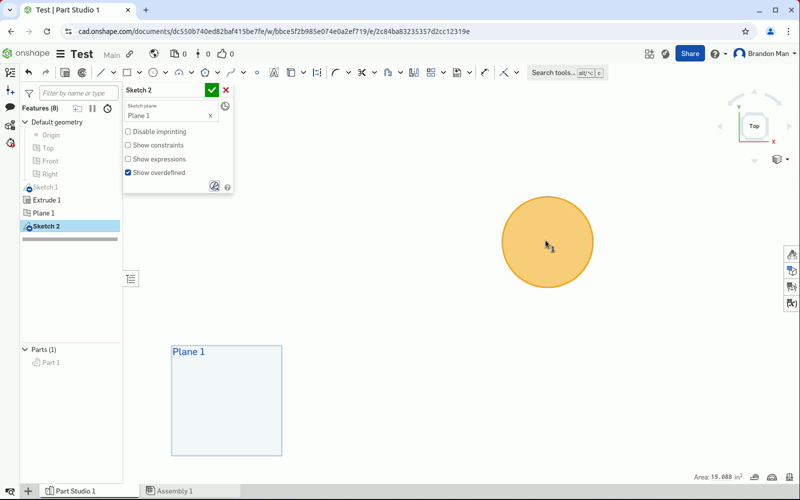
scroll(-6)
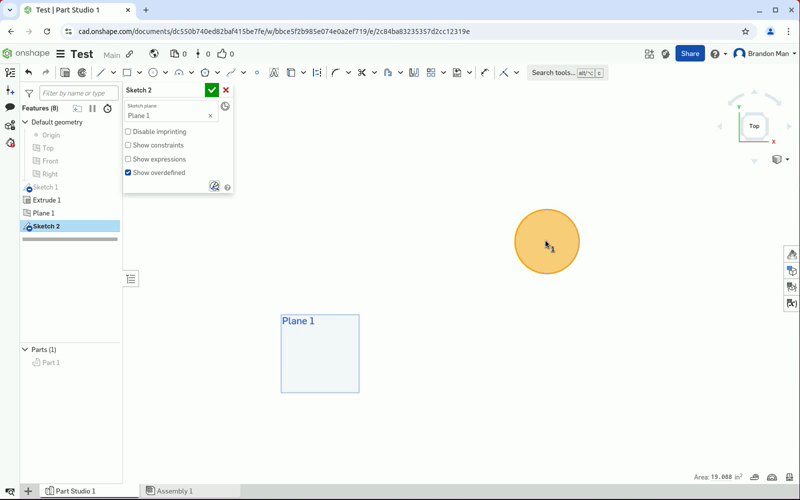
scroll(-6)
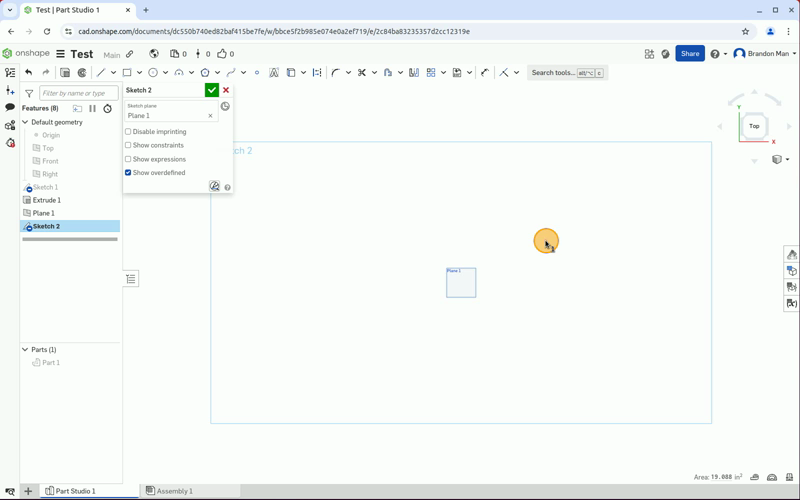
mouse_move(73, 352)
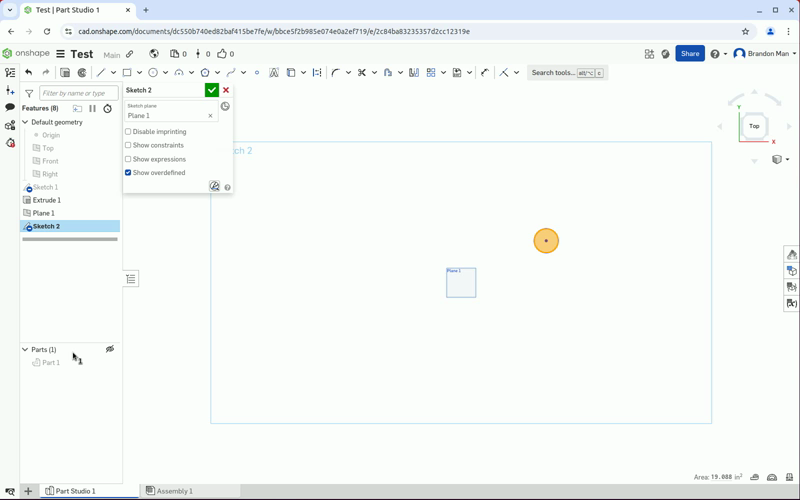
key(shift+y)
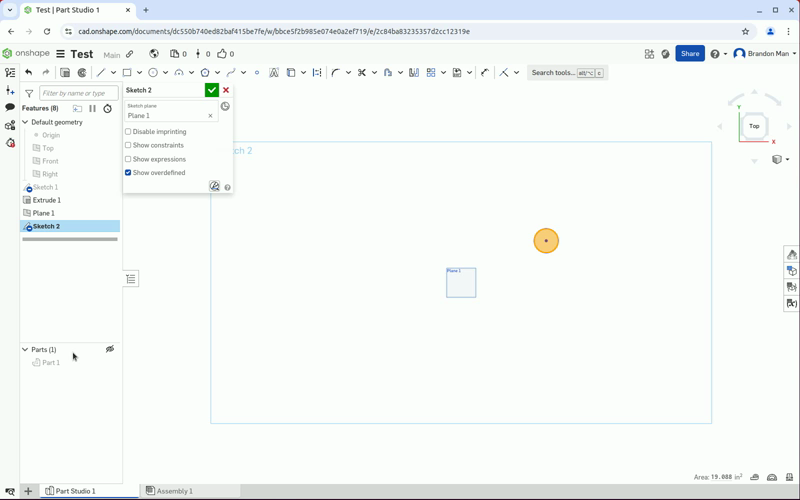
key(shift+e)
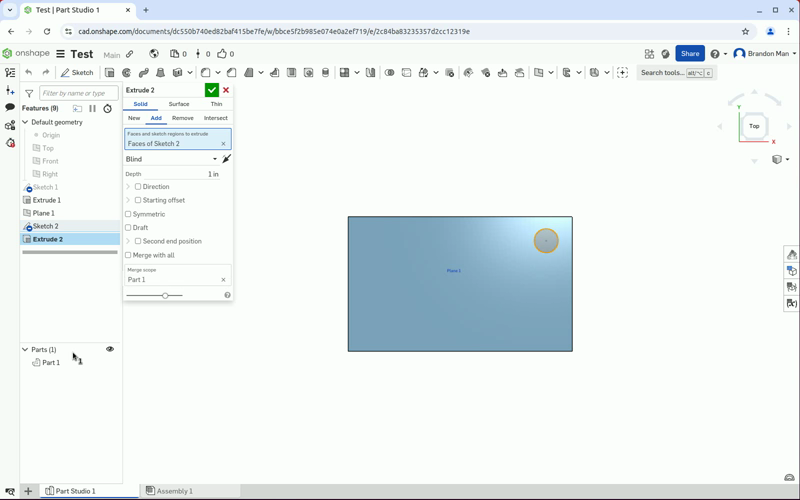
mouse_move(143, 106)
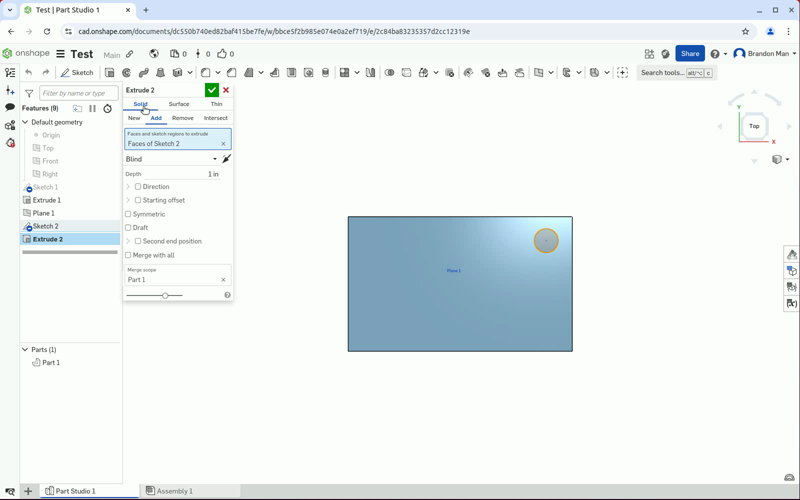
click(143, 106)
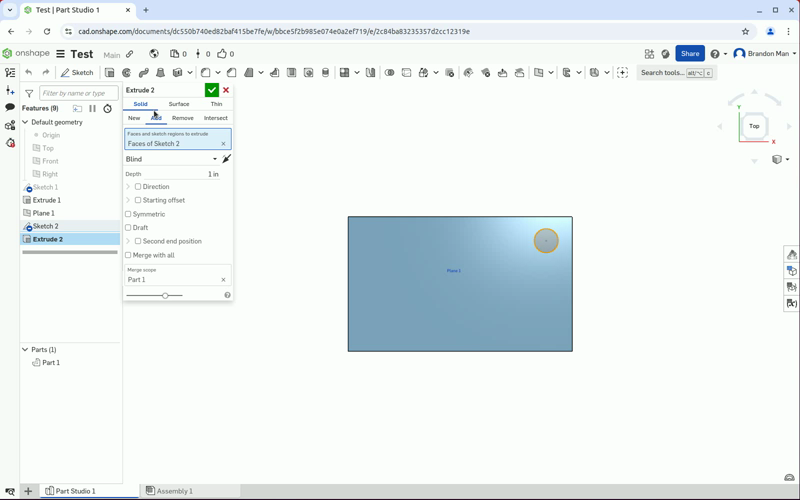
mouse_move(186, 120)
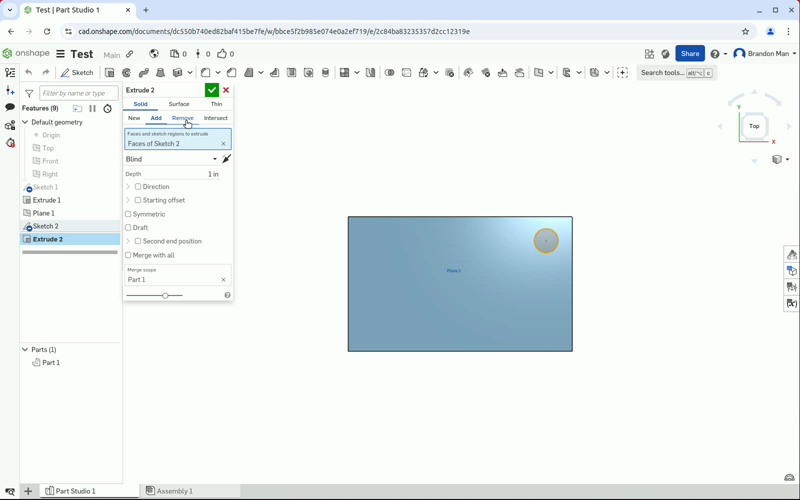
click(186, 120)
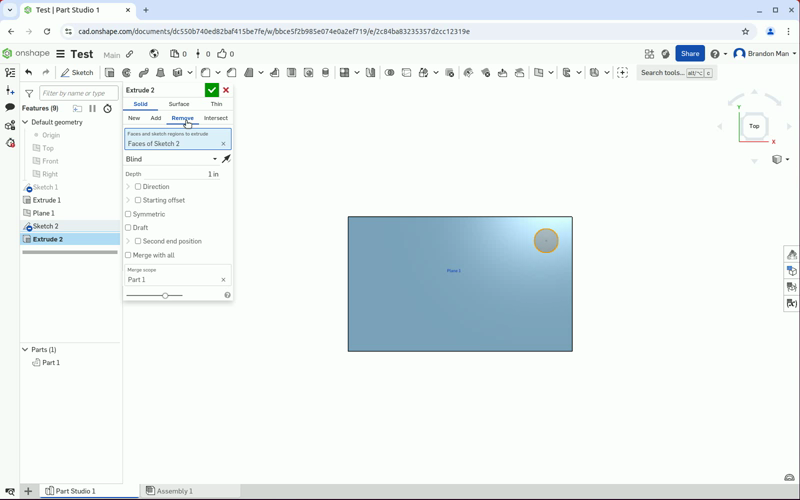
key(tab, 4)
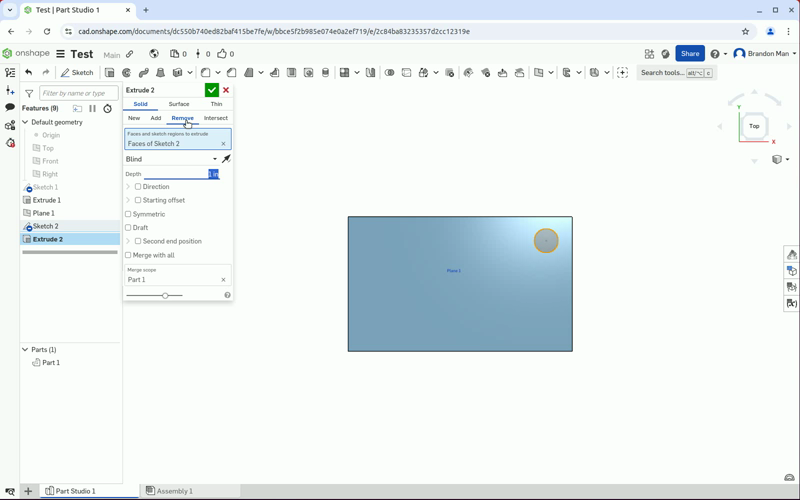
text(11.554)
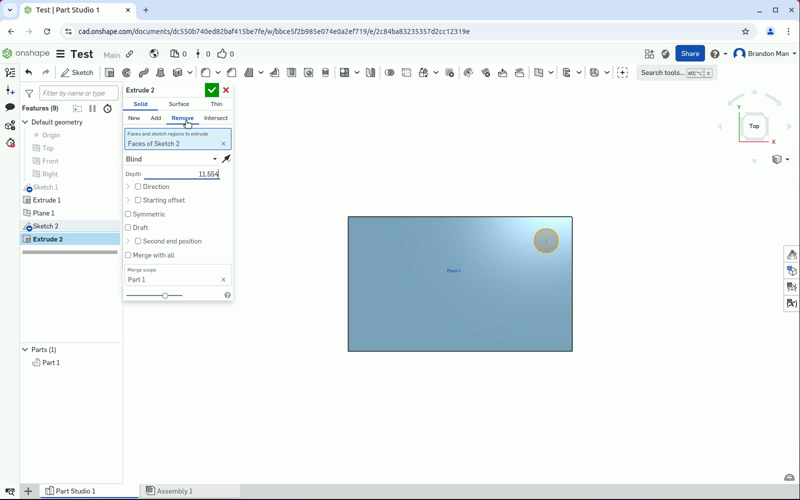
key(tab, 6)
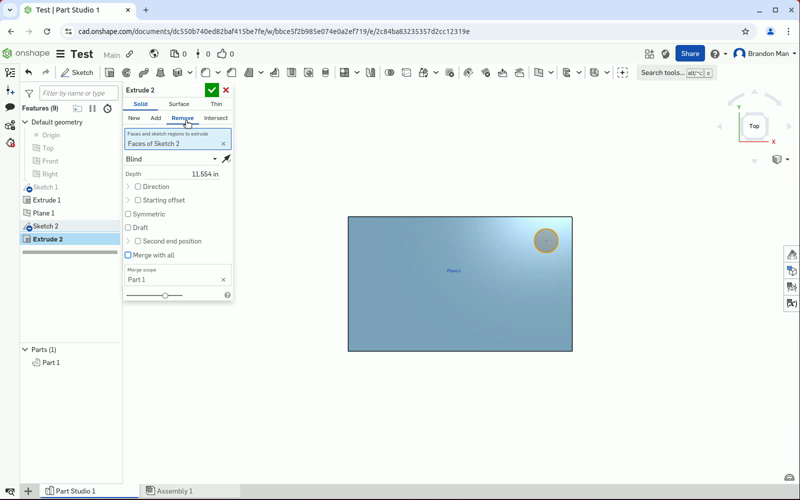
key(space)
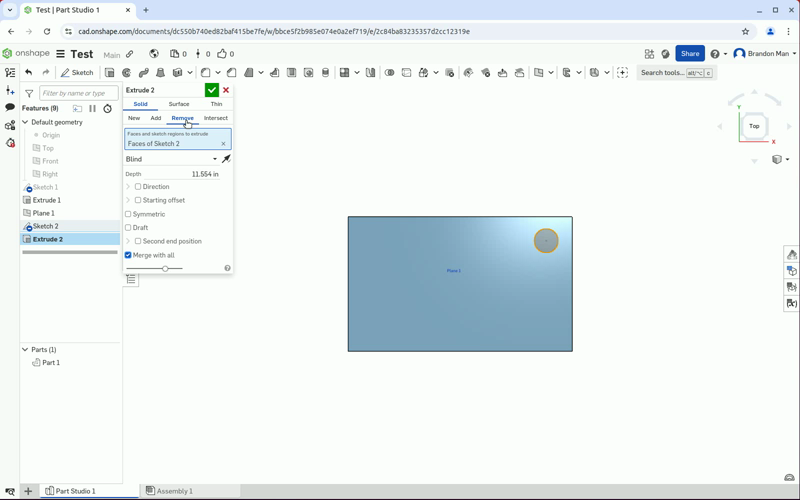
key(enter)
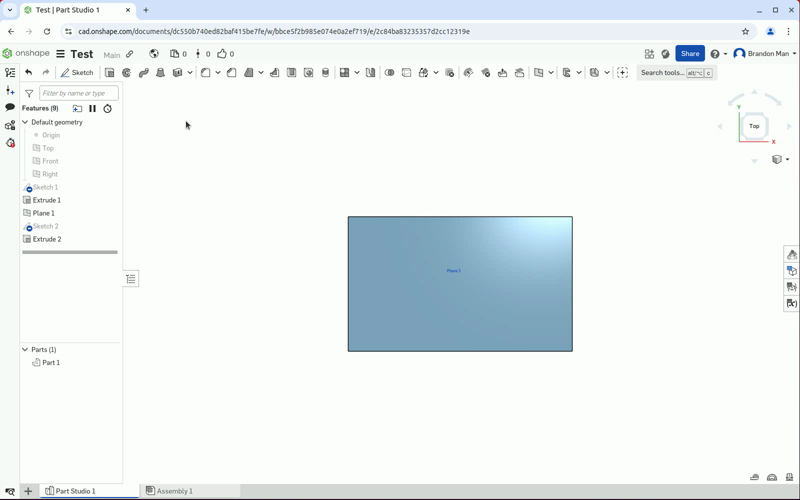
key(shift+h)
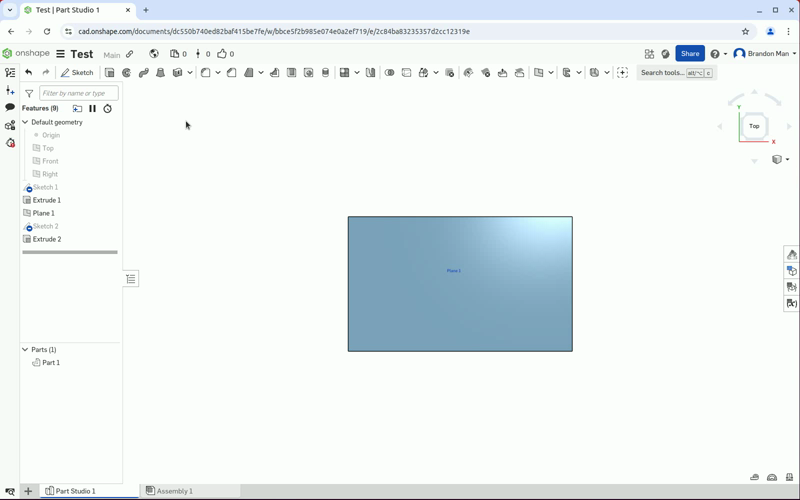
key(shift+h)
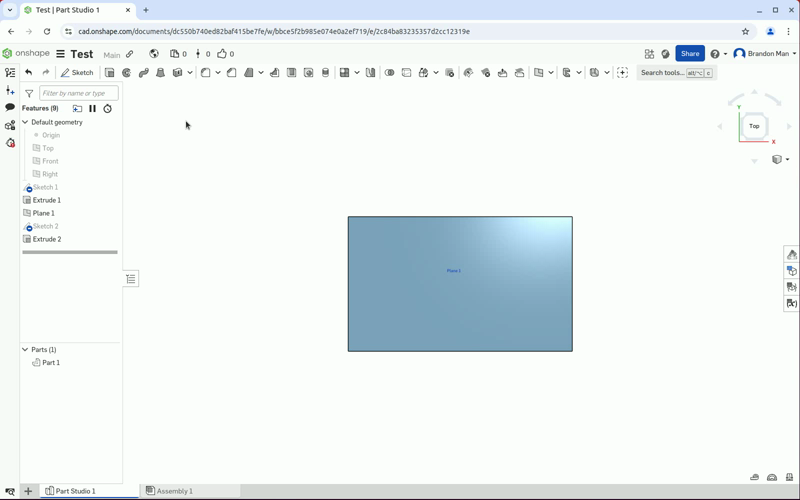
mouse_move(73, 189)
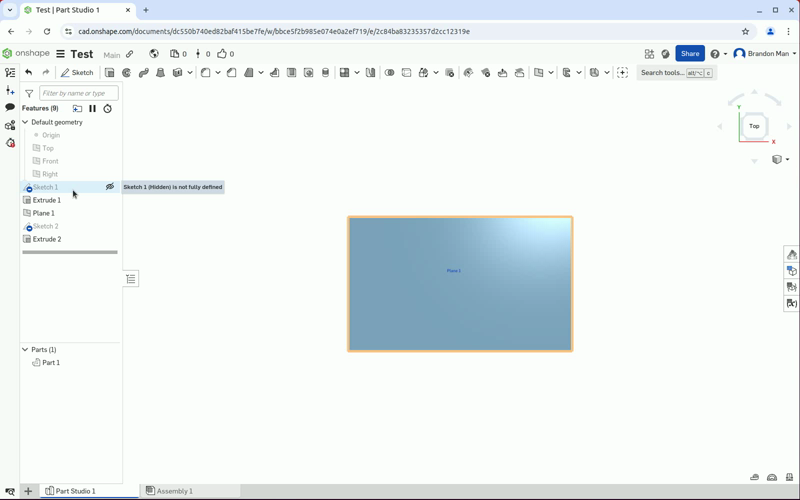
click(73, 189)
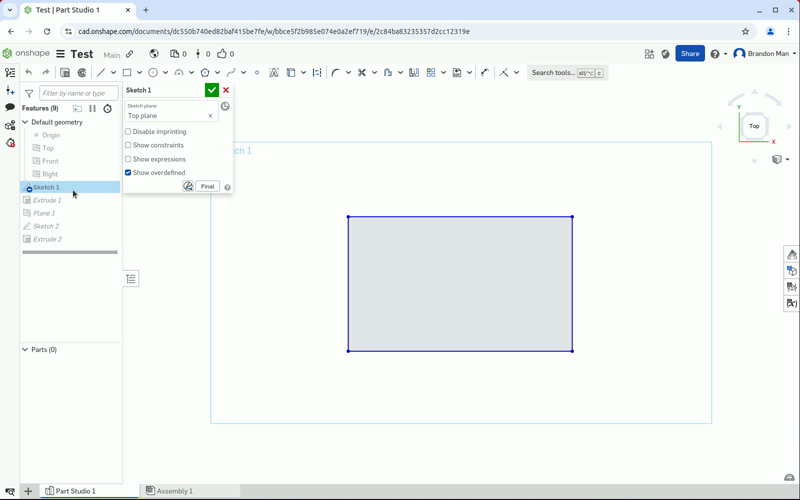
mouse_move(229, 92)
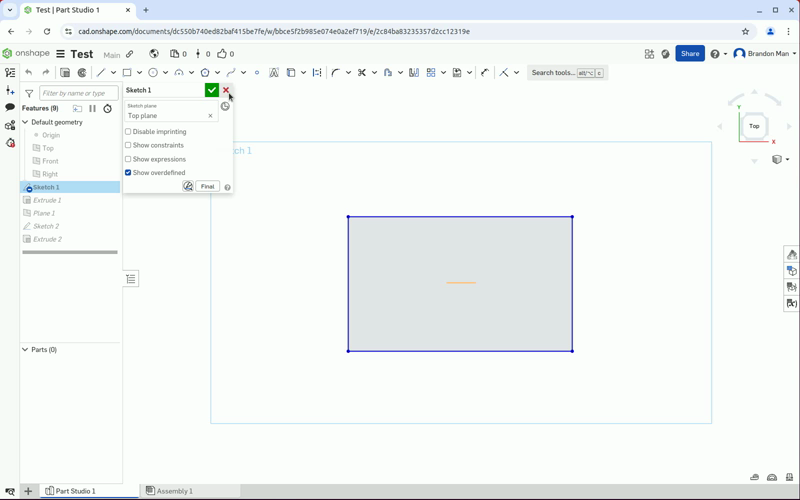
click(229, 92)
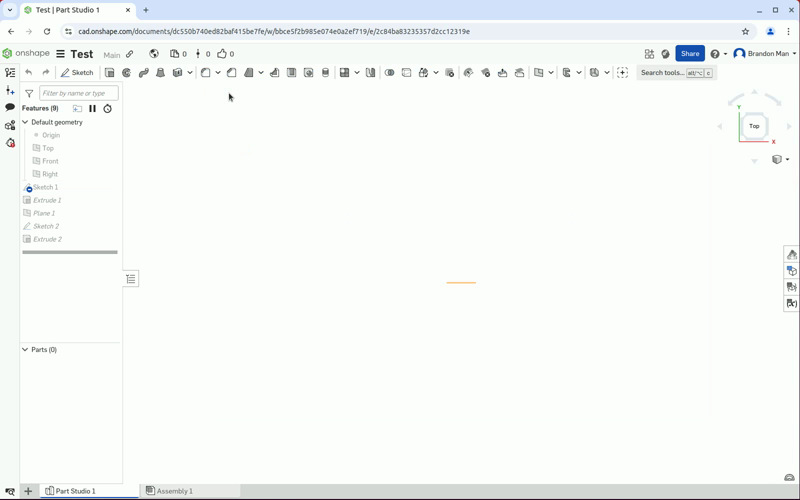
key(shift+s)
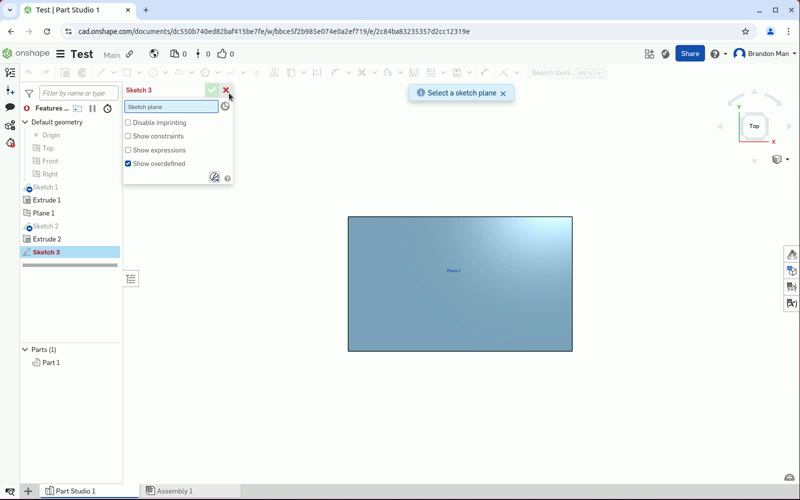
mouse_move(73, 215)
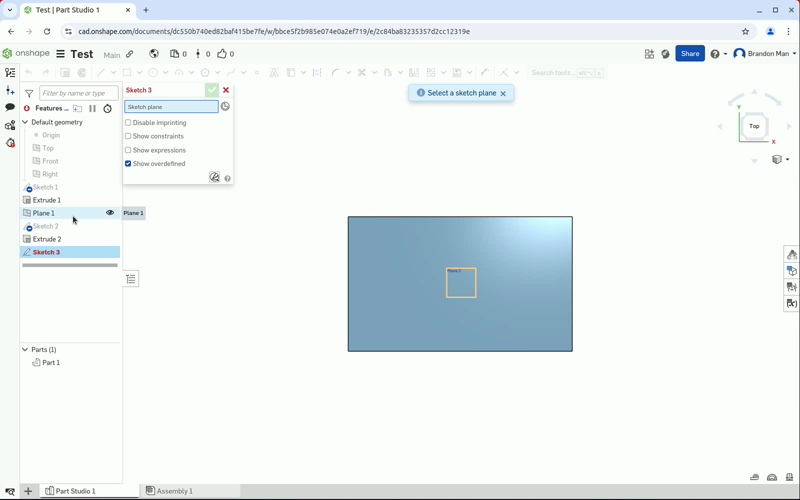
click(73, 215)
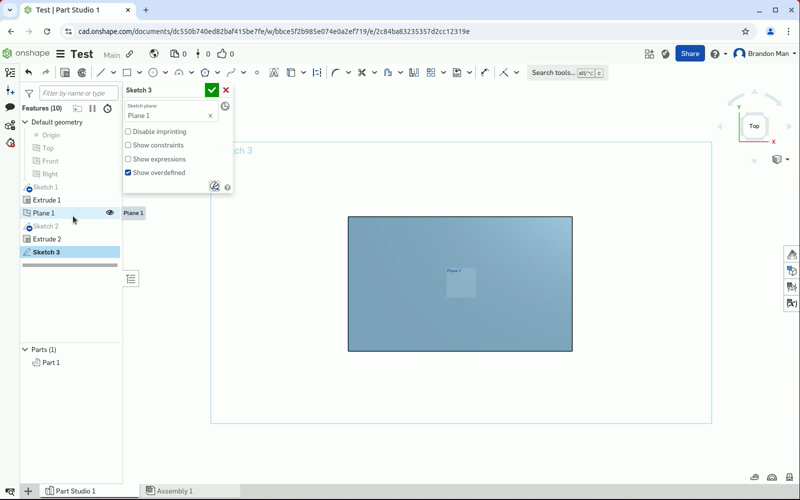
mouse_move(73, 352)
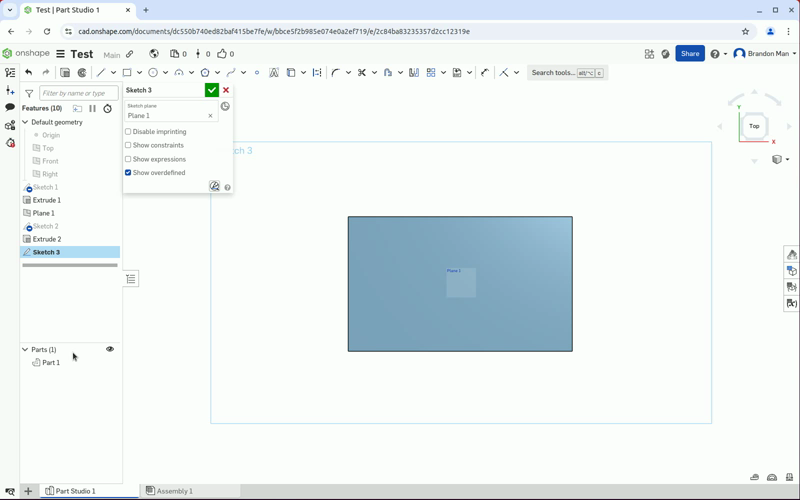
key(y)
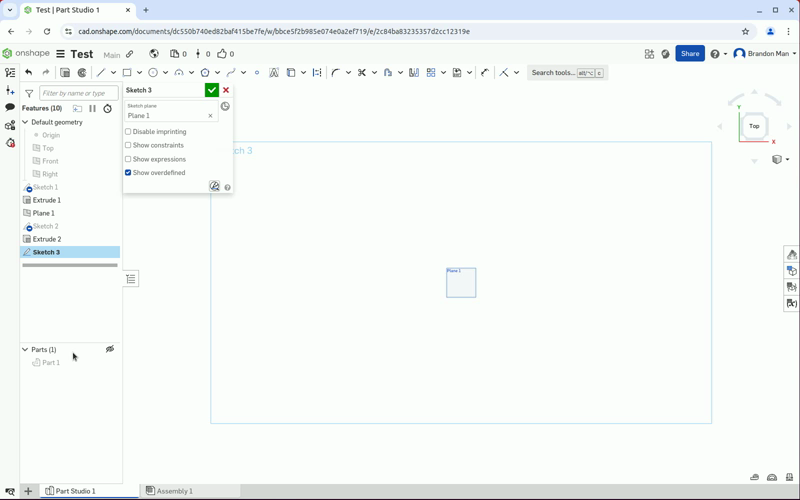
key(l)
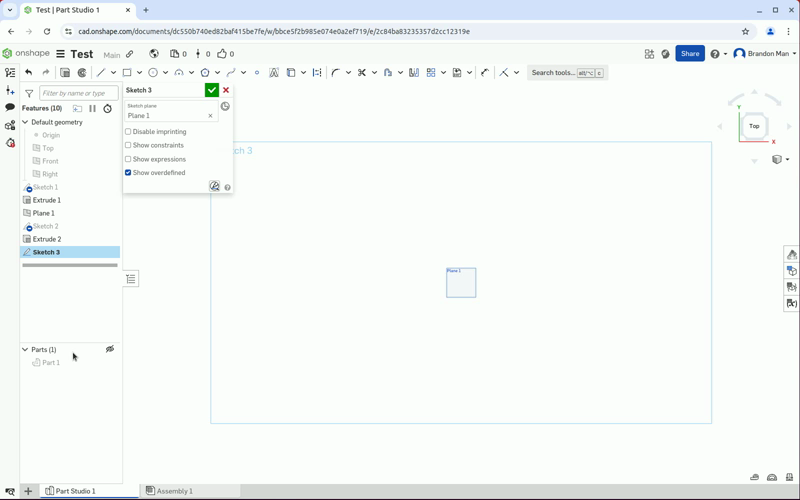
key_down(shift)
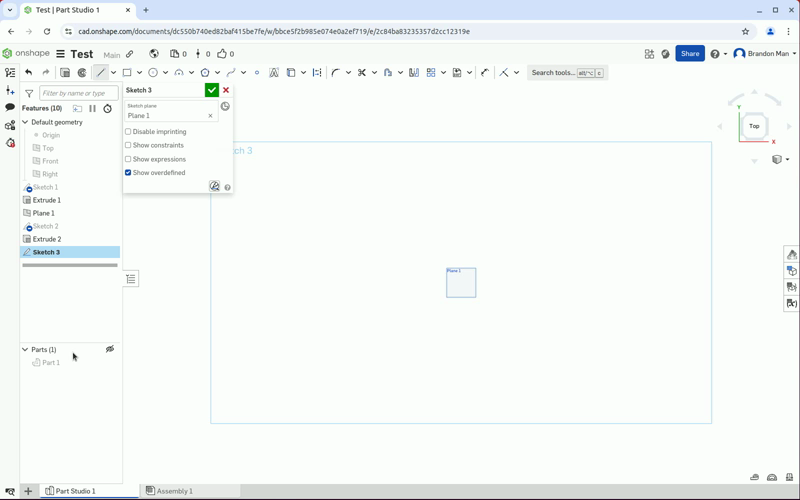
mouse_move(388, 282)
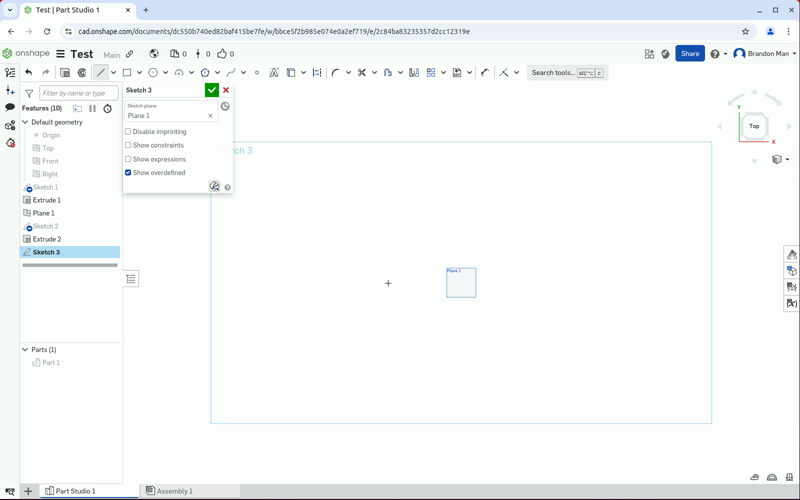
click(388, 282)
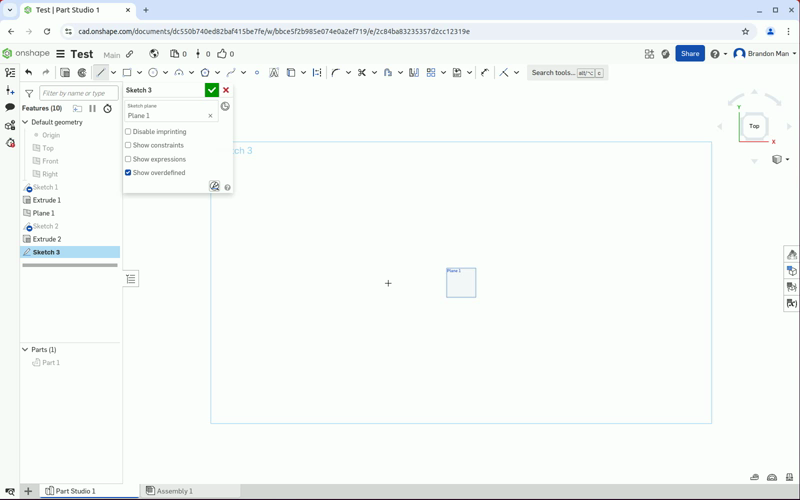
key_up(shift)
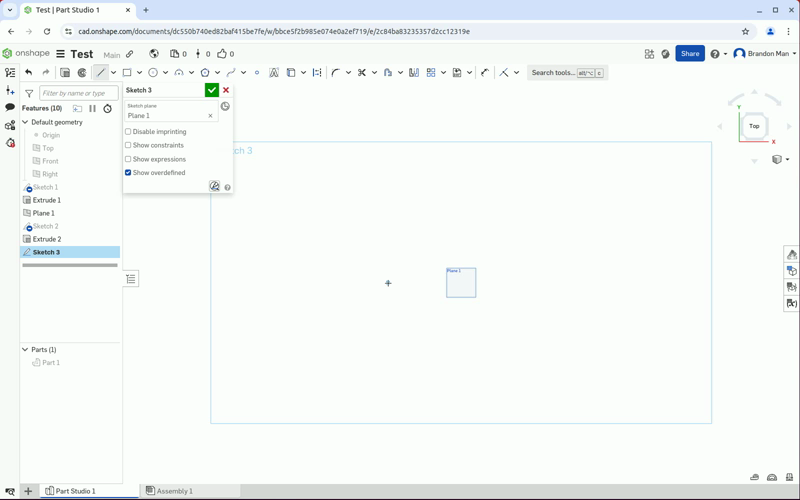
key_down(shift)
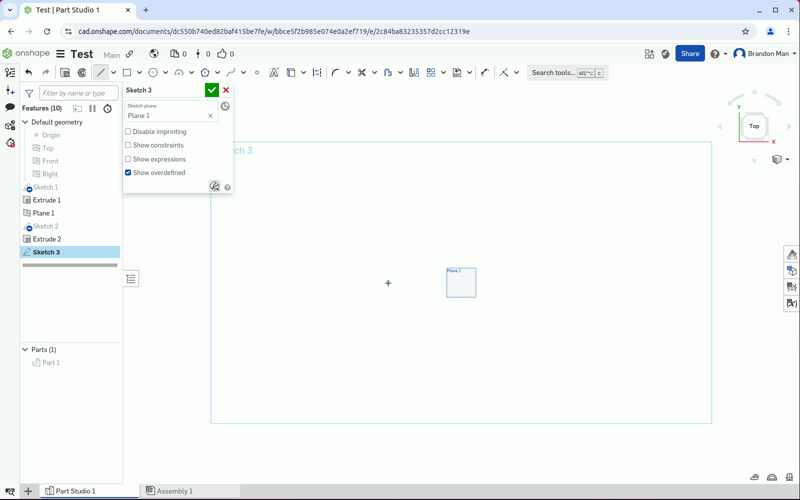
mouse_move(418, 282)
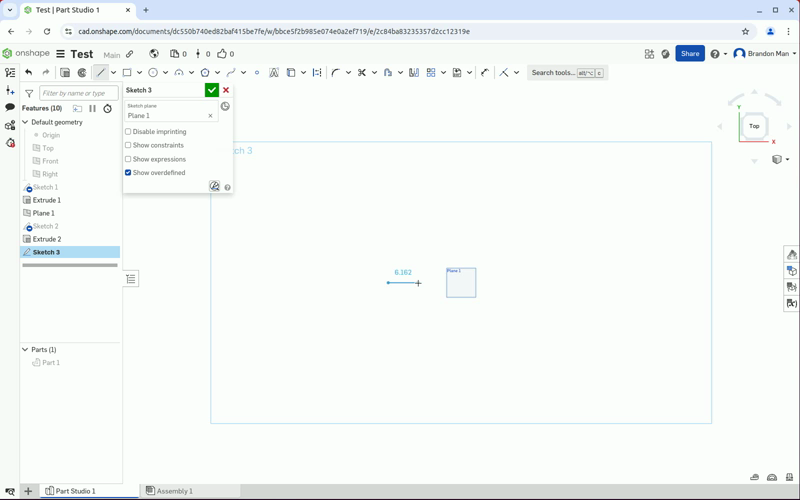
mouse_move(402, 296)
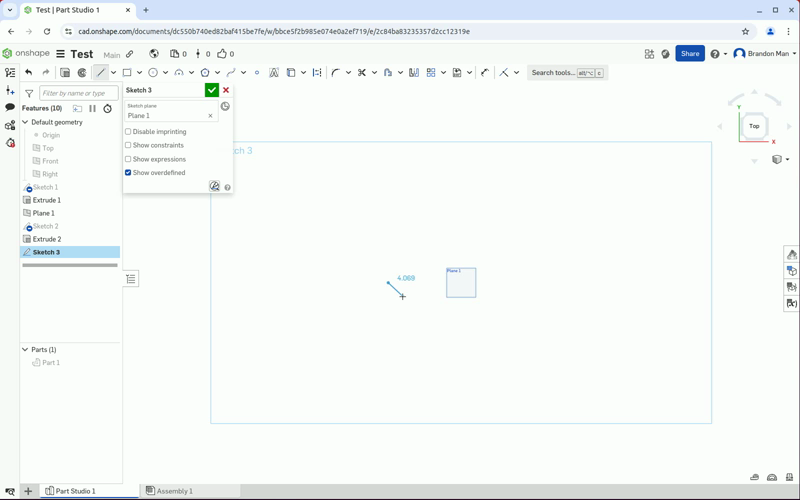
click(402, 296)
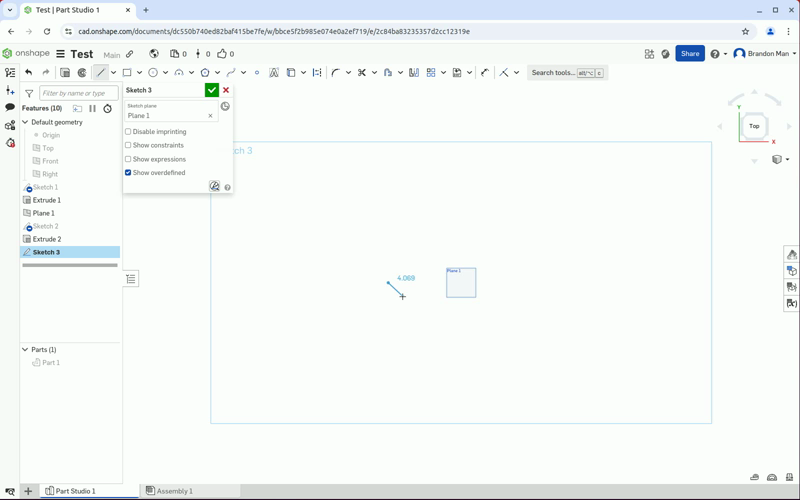
key_up(shift)
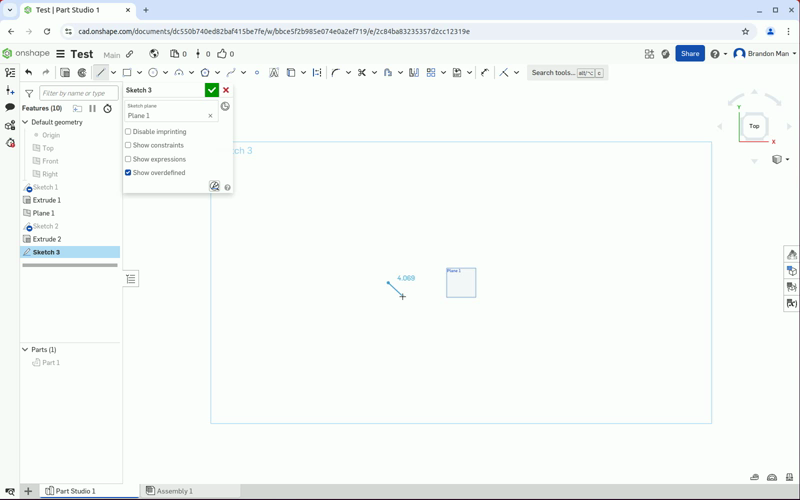
key_down(shift)
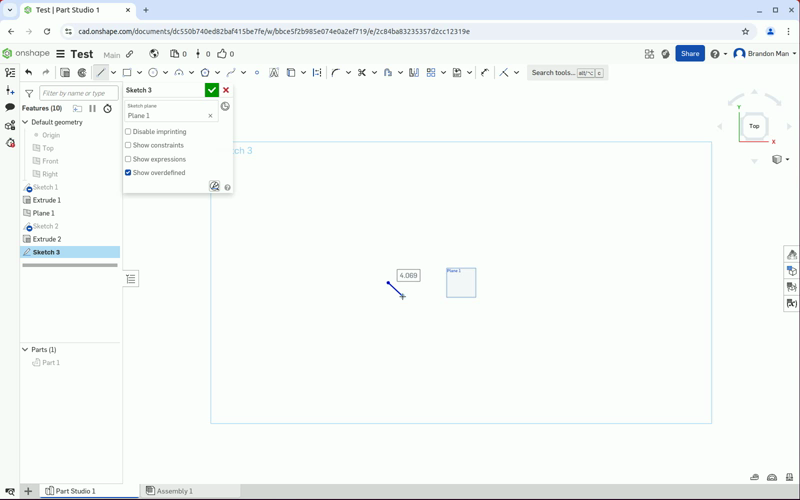
mouse_move(432, 296)
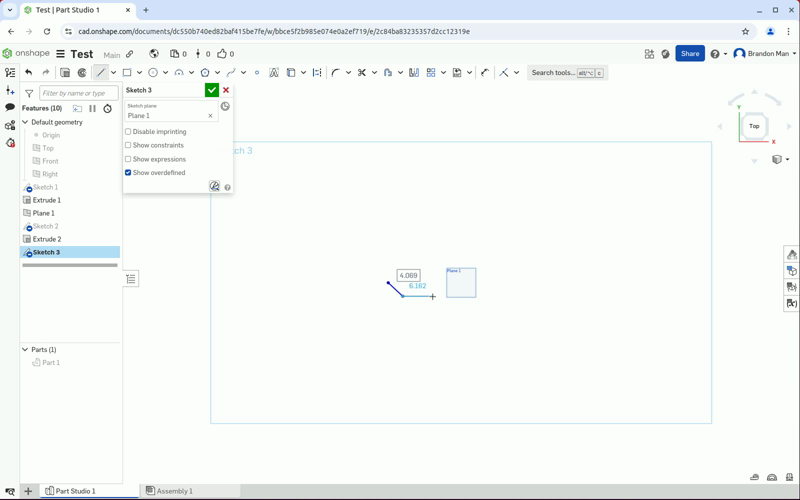
mouse_move(421, 292)
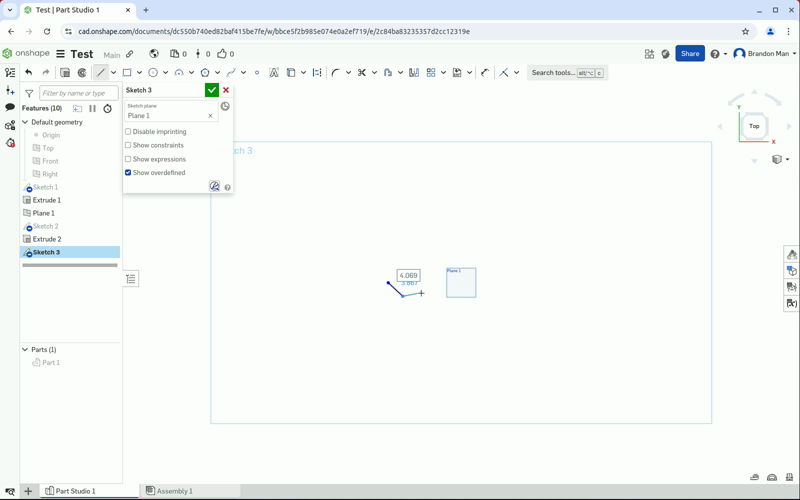
click(421, 292)
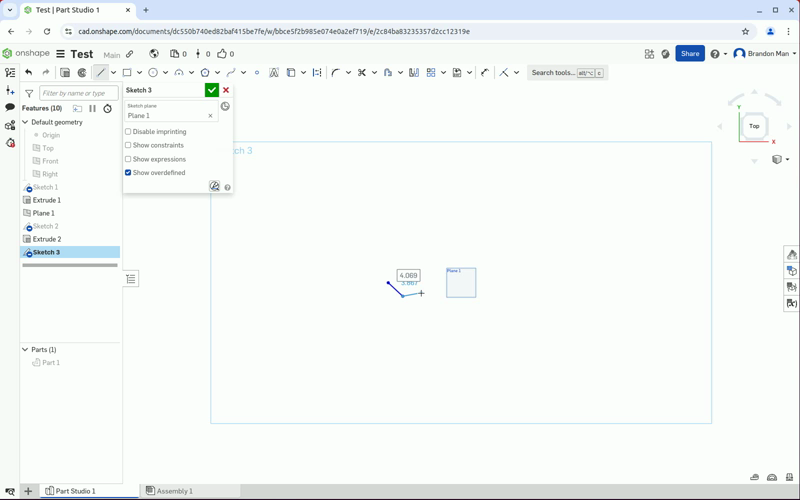
key_up(shift)
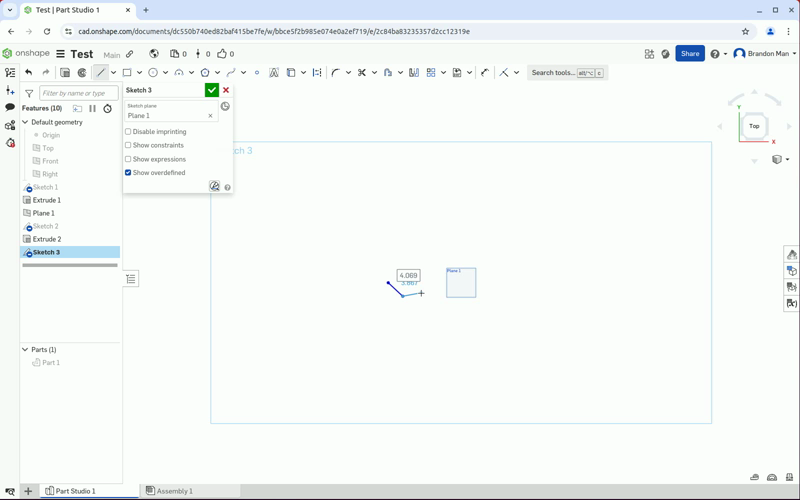
key_down(shift)
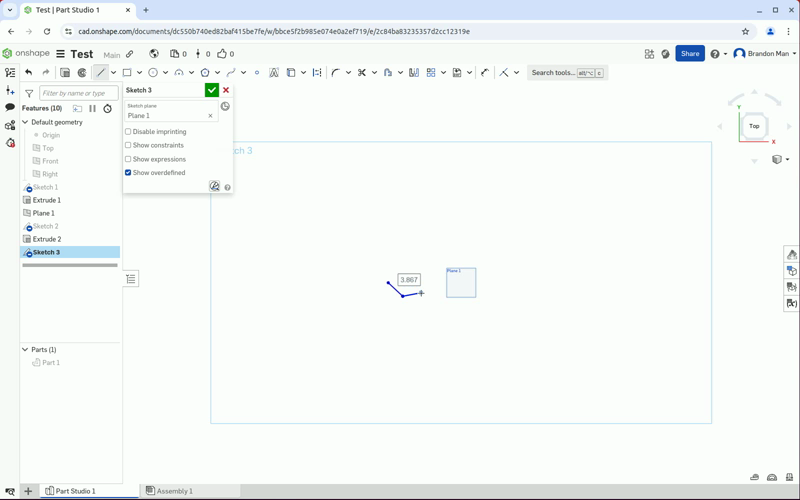
mouse_move(451, 292)
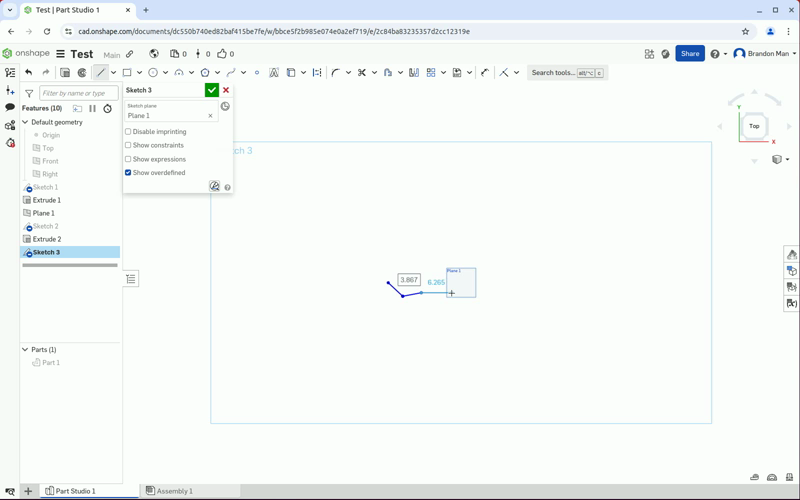
mouse_move(431, 275)
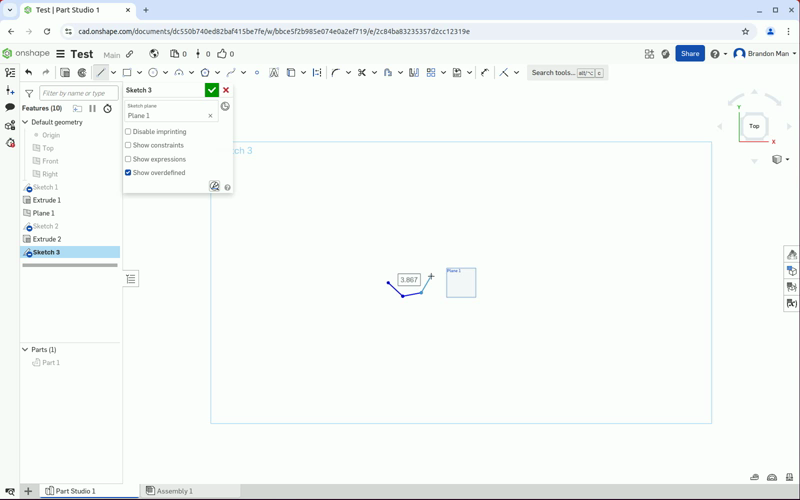
click(431, 275)
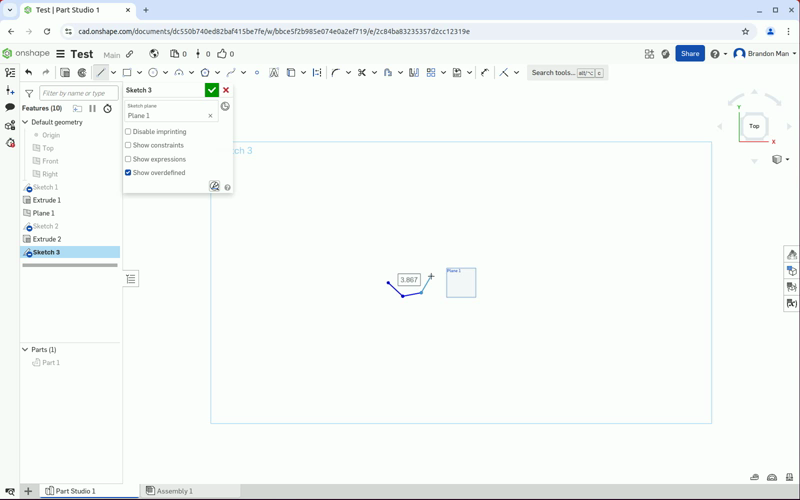
key_up(shift)
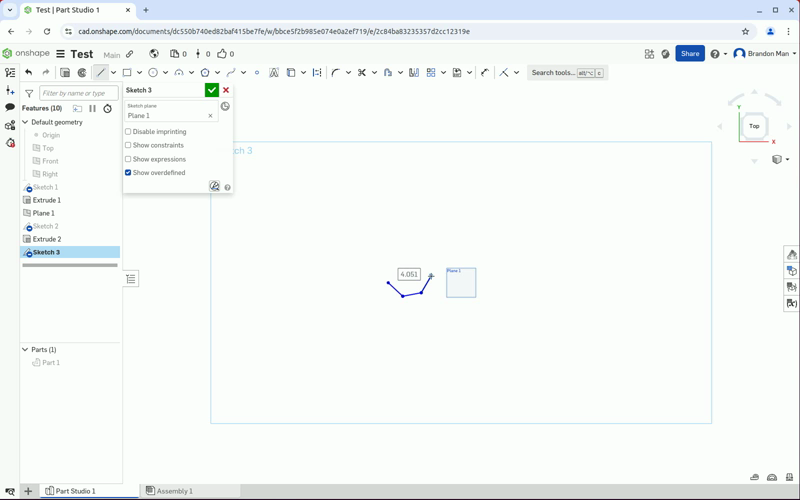
key_down(shift)
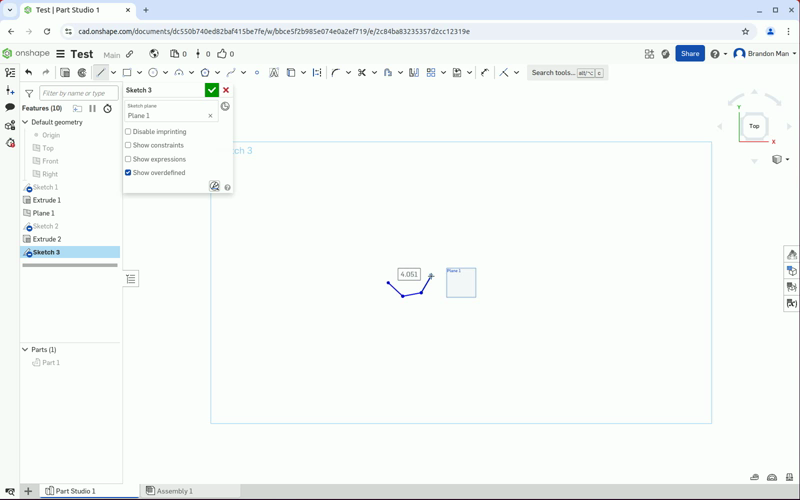
mouse_move(461, 275)
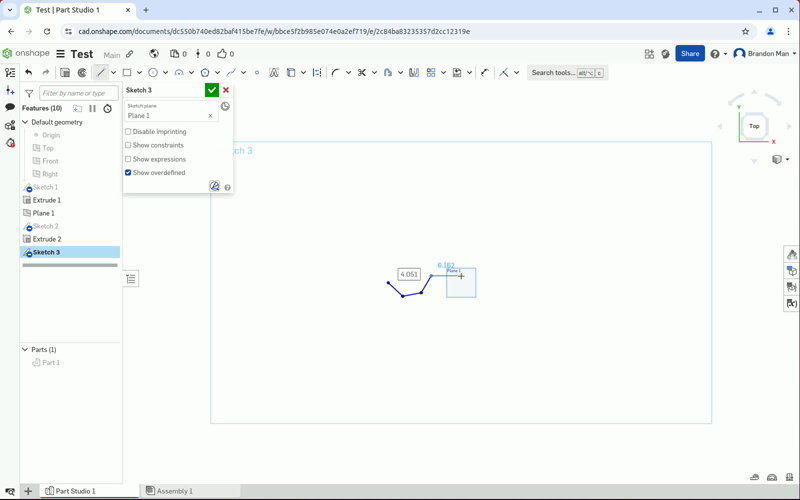
mouse_move(423, 258)
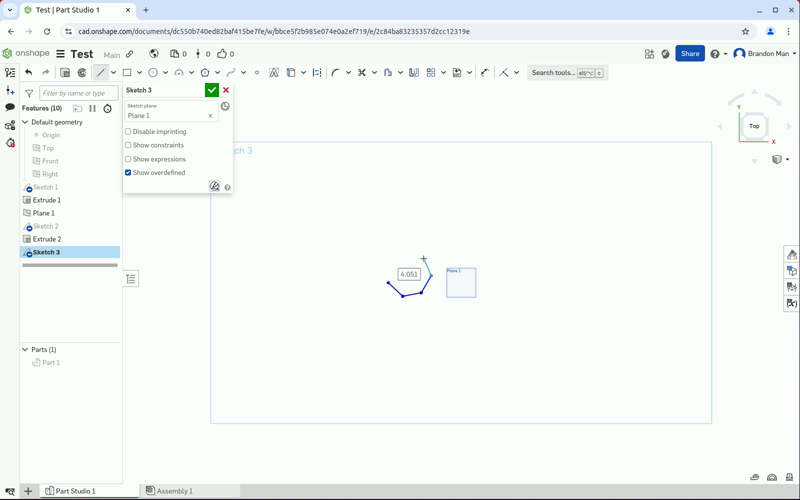
click(423, 258)
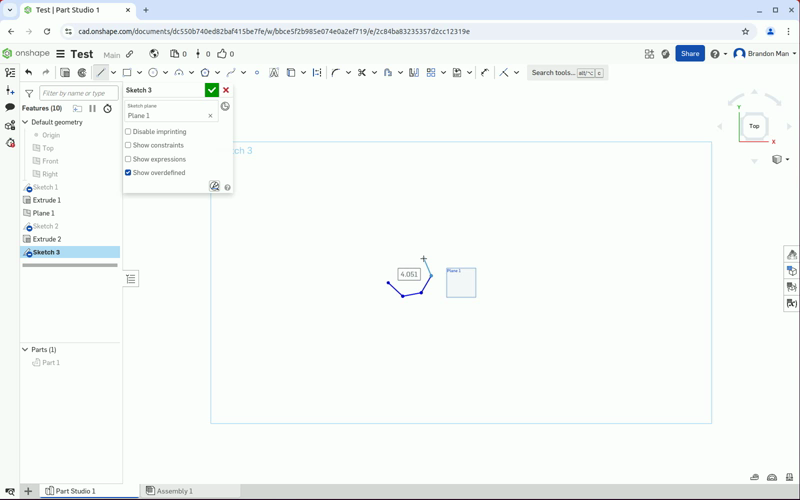
key_up(shift)
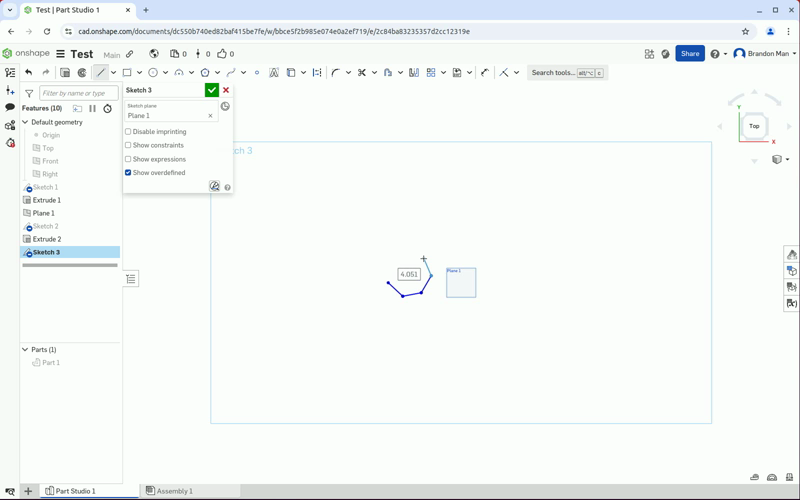
key_down(shift)
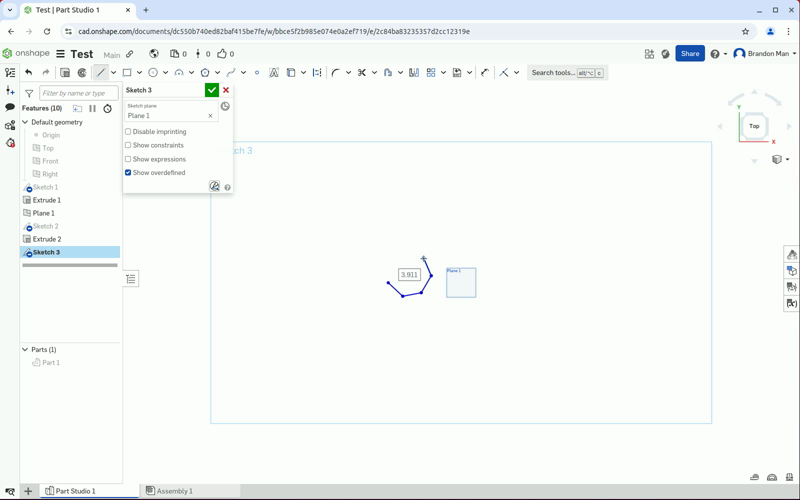
mouse_move(453, 258)
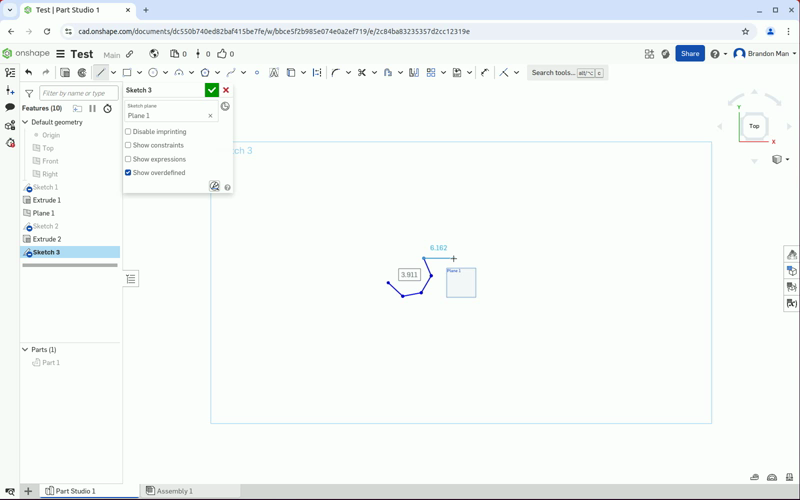
mouse_move(405, 252)
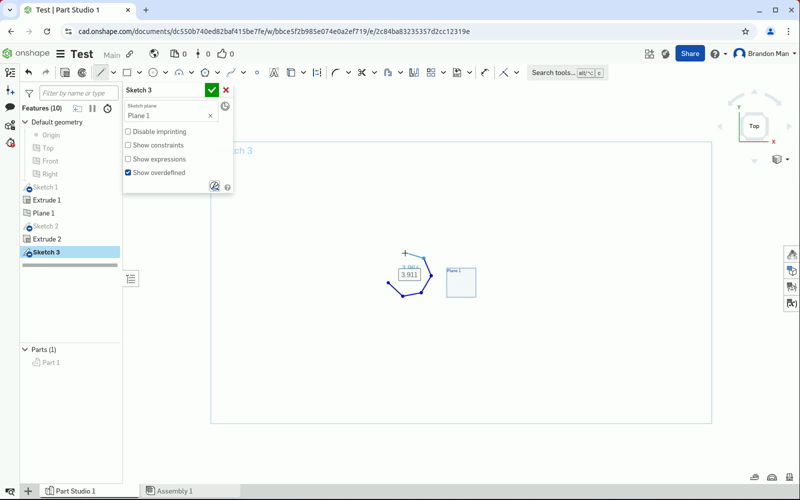
click(405, 252)
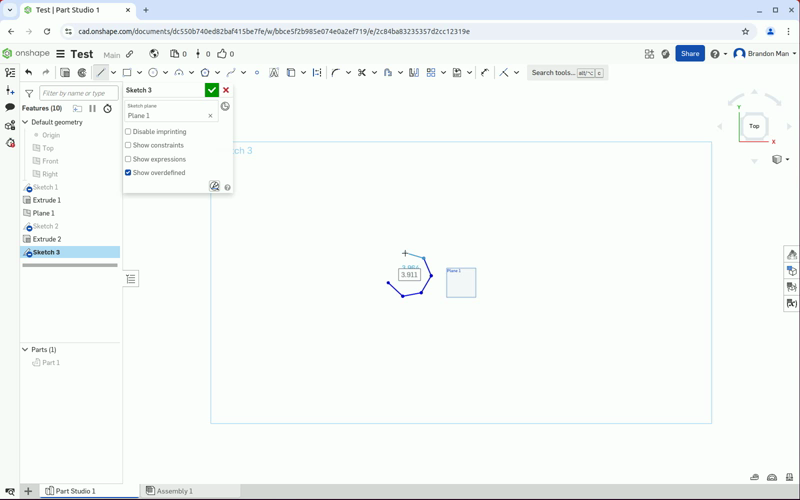
key_up(shift)
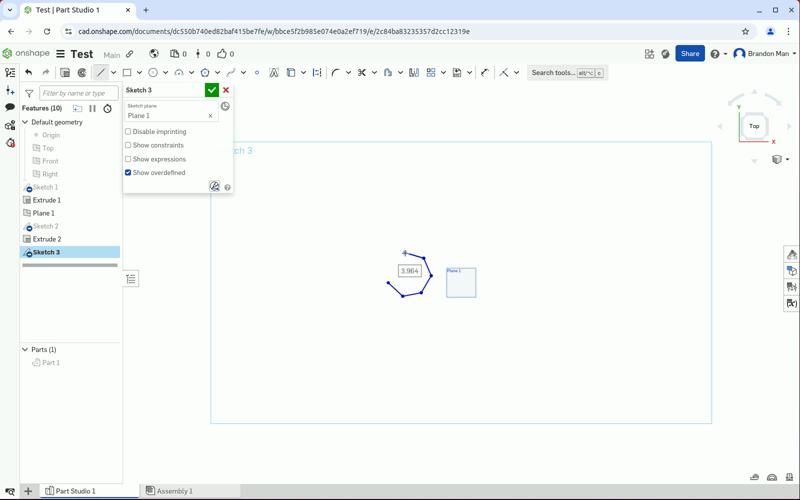
key_down(shift)
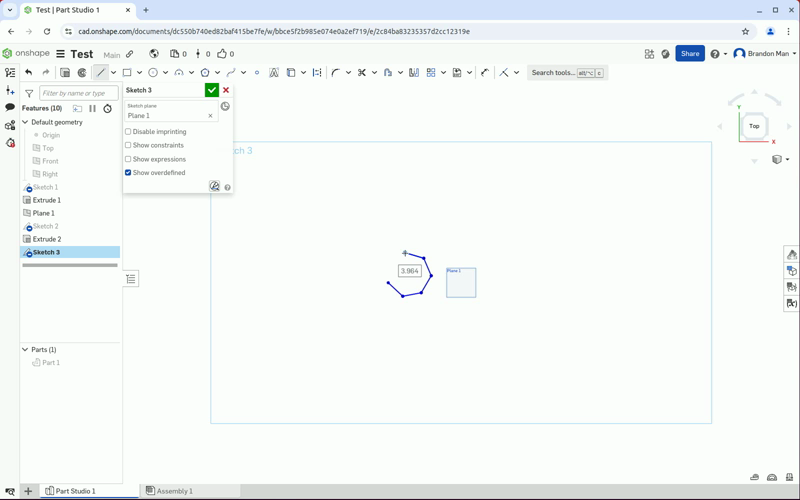
mouse_move(435, 252)
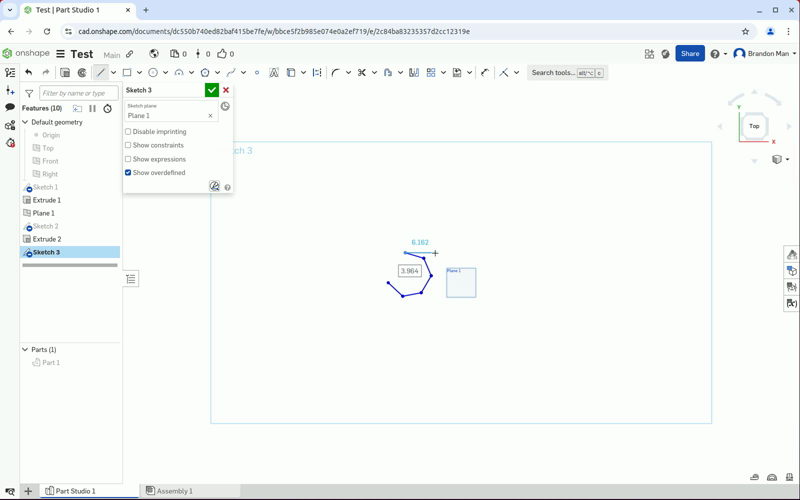
mouse_move(389, 263)
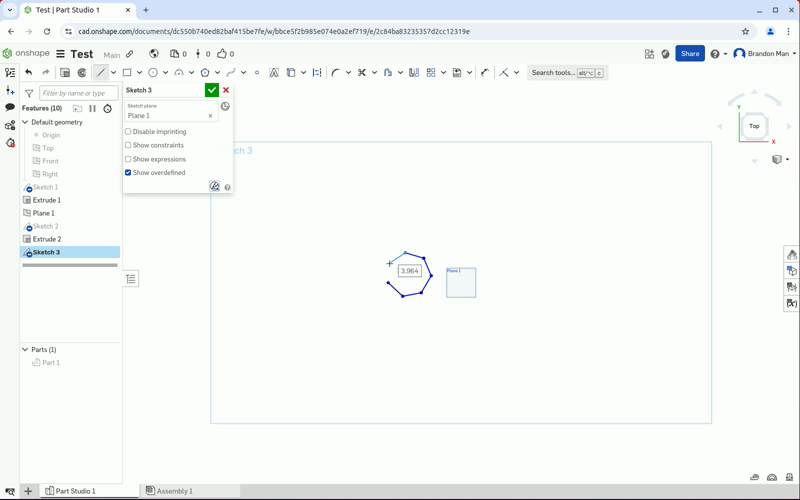
click(389, 263)
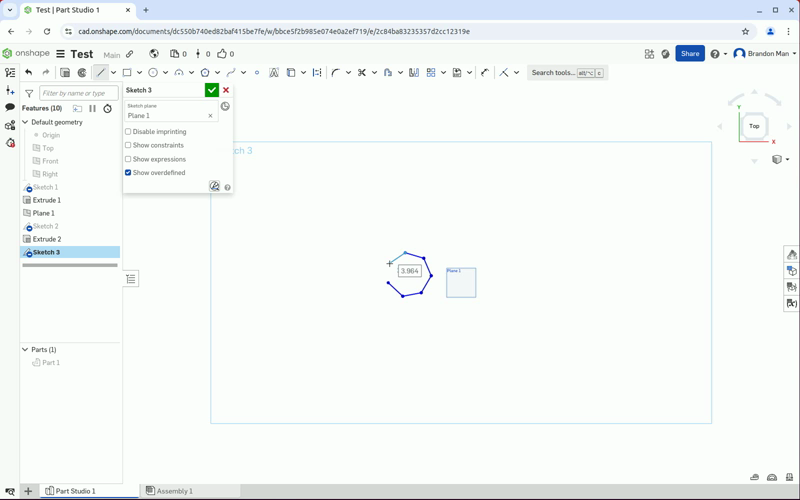
key_up(shift)
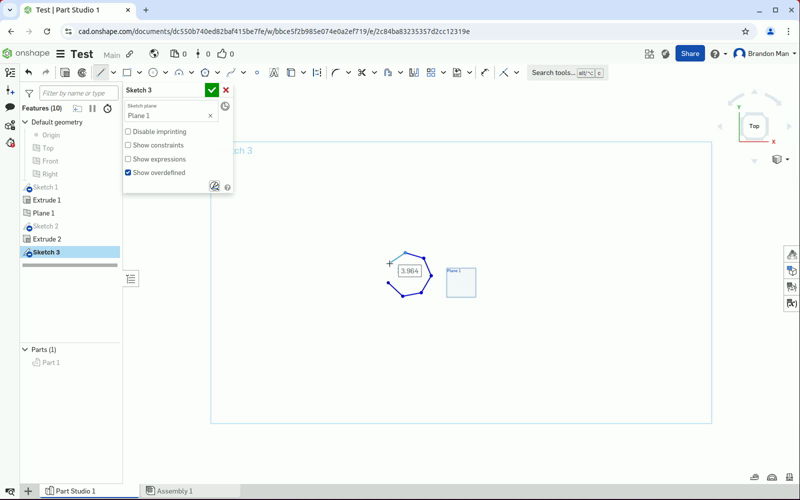
mouse_move(419, 263)
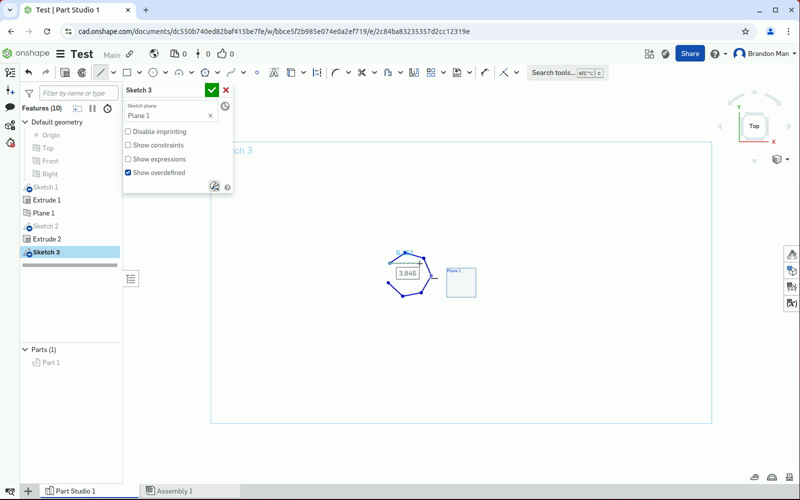
key_down(shift)
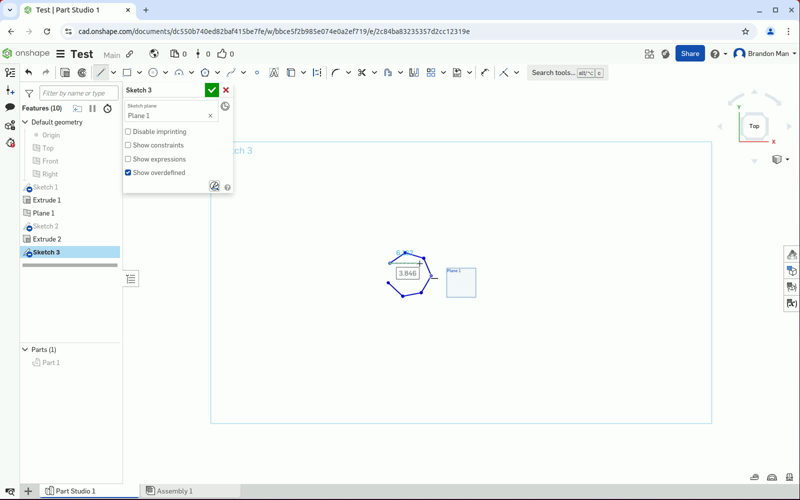
mouse_move(388, 282)
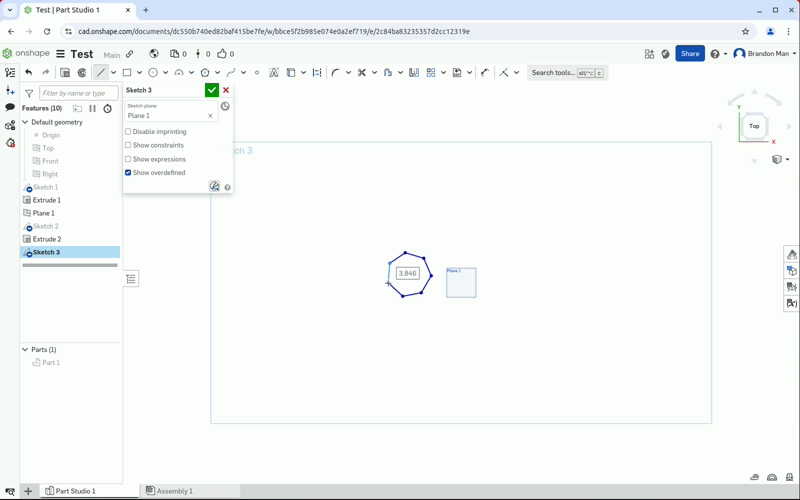
key_up(shift)
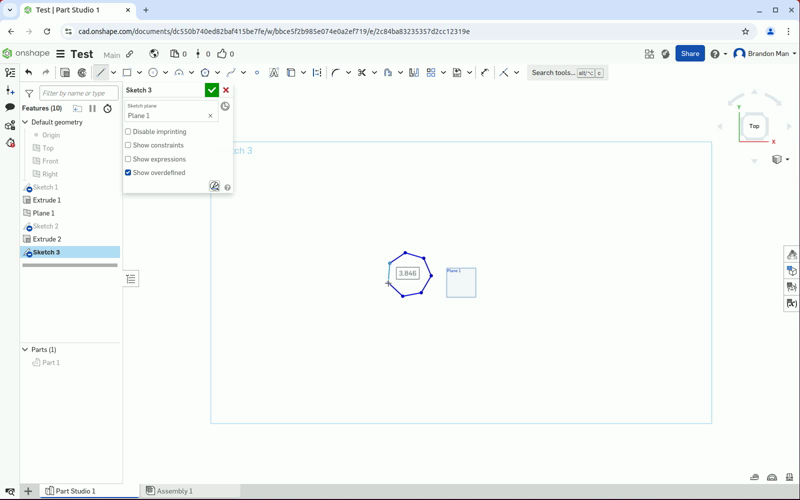
click(388, 282)
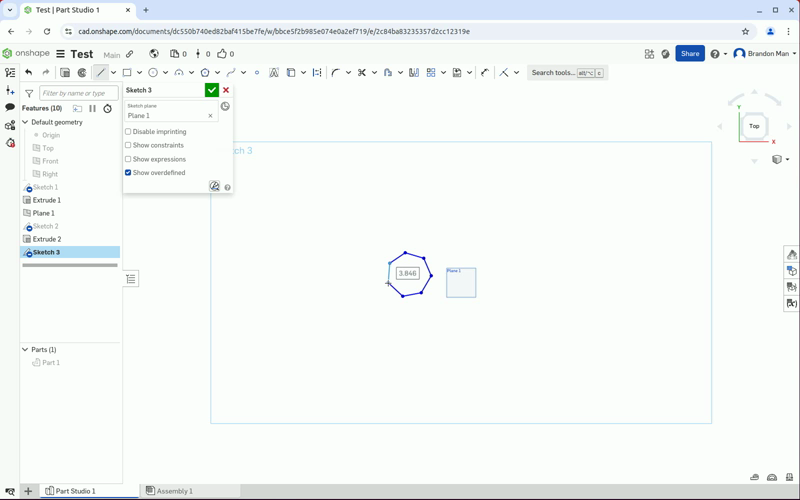
key(esc)
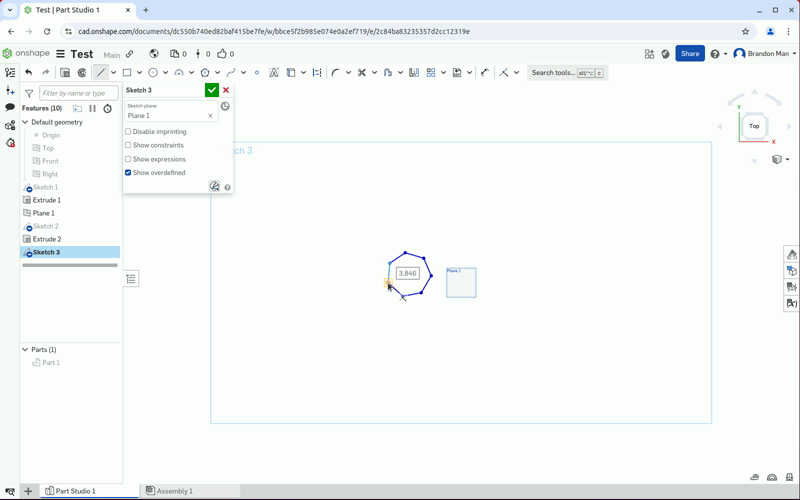
mouse_move(409, 276)
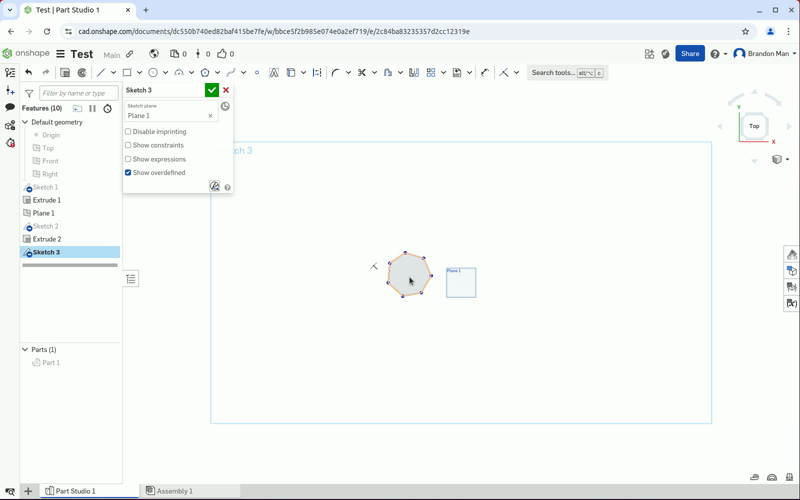
scroll(6)
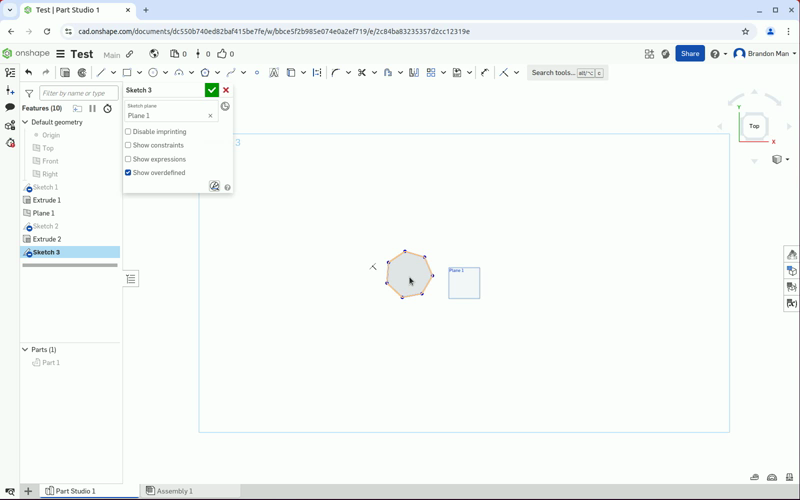
scroll(6)
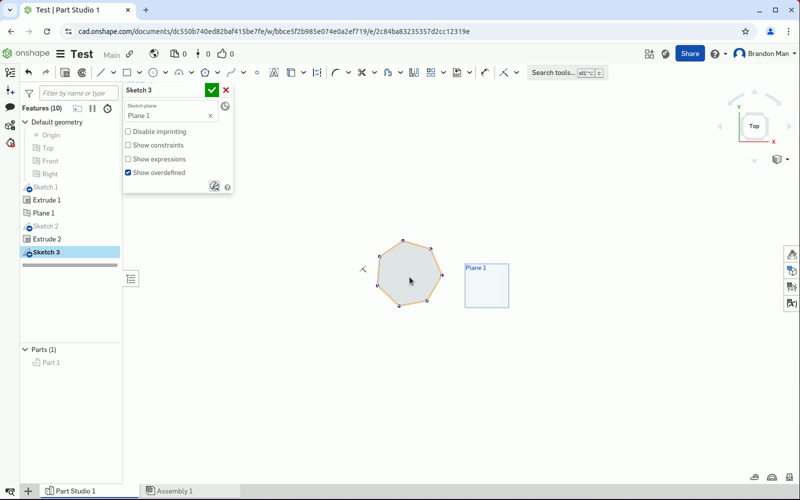
scroll(6)
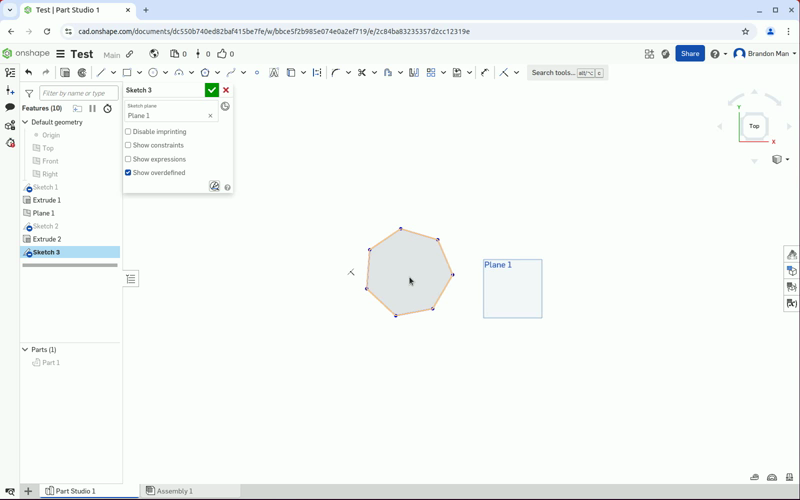
scroll(6)
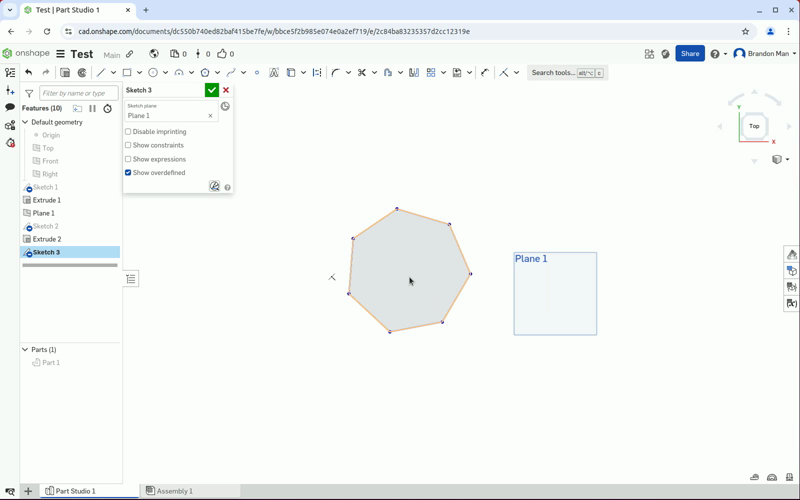
scroll(6)
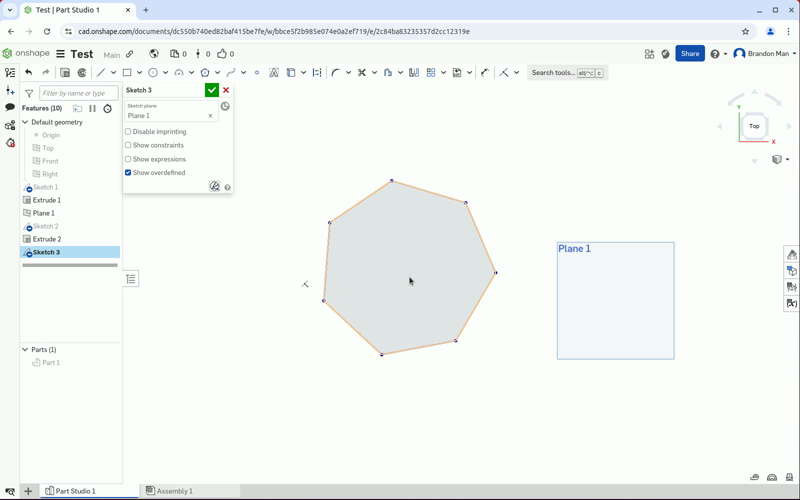
scroll(6)
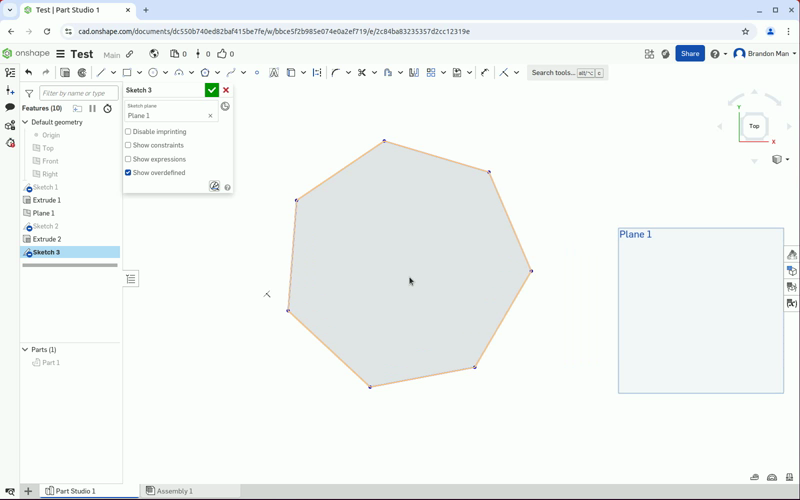
scroll(6)
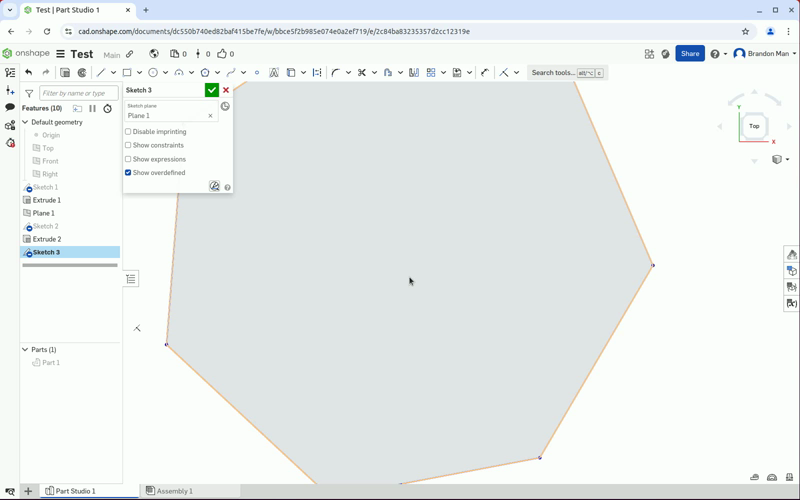
click(409, 276)
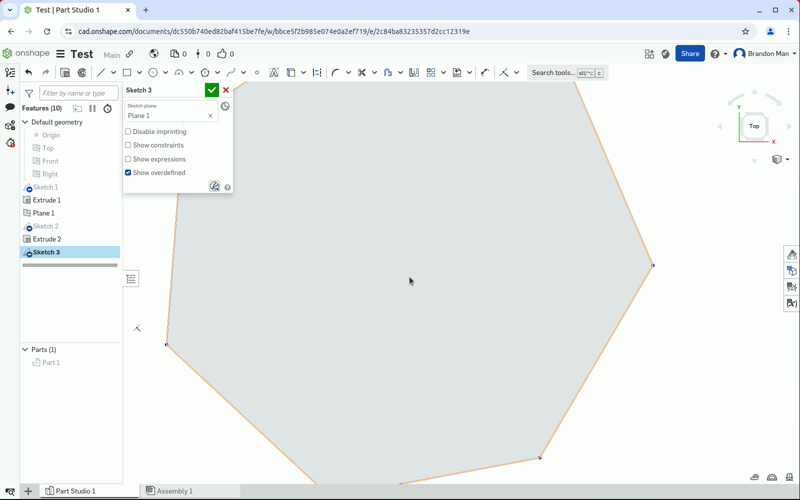
scroll(-6)
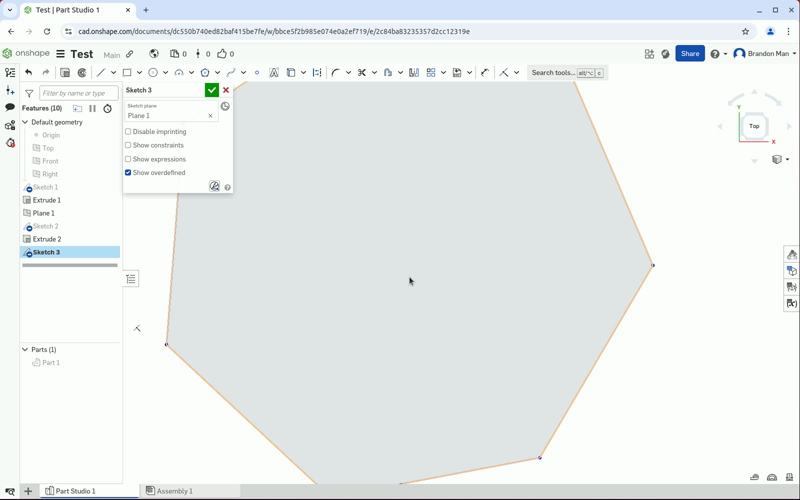
scroll(-6)
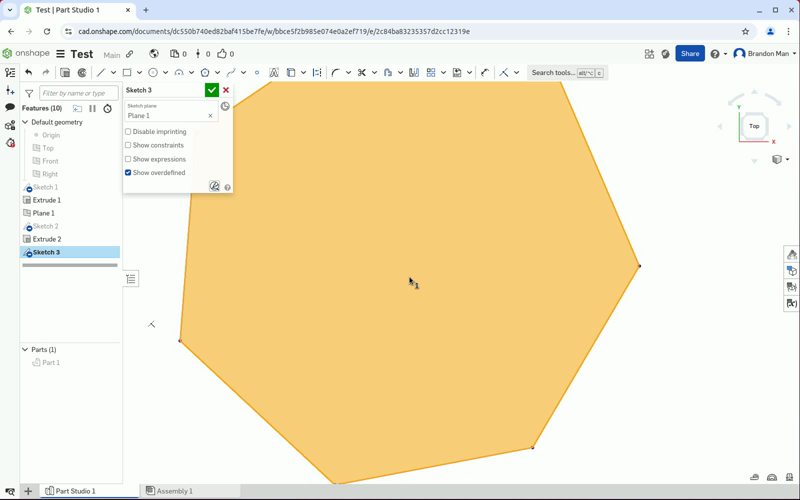
scroll(-6)
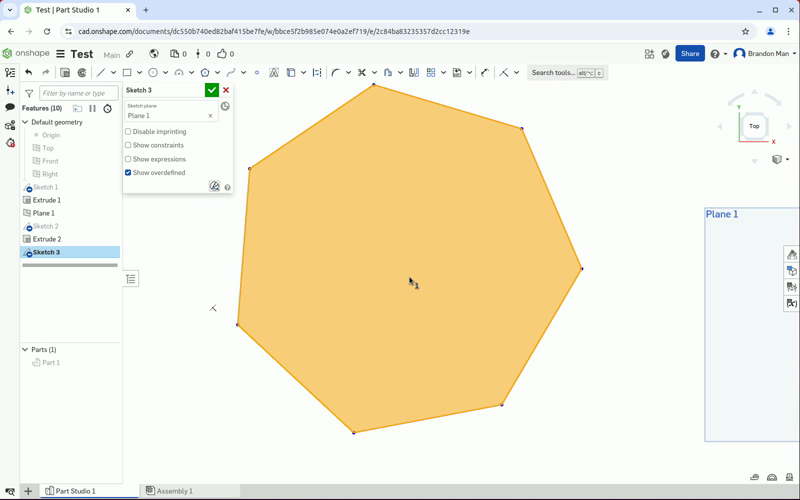
scroll(-6)
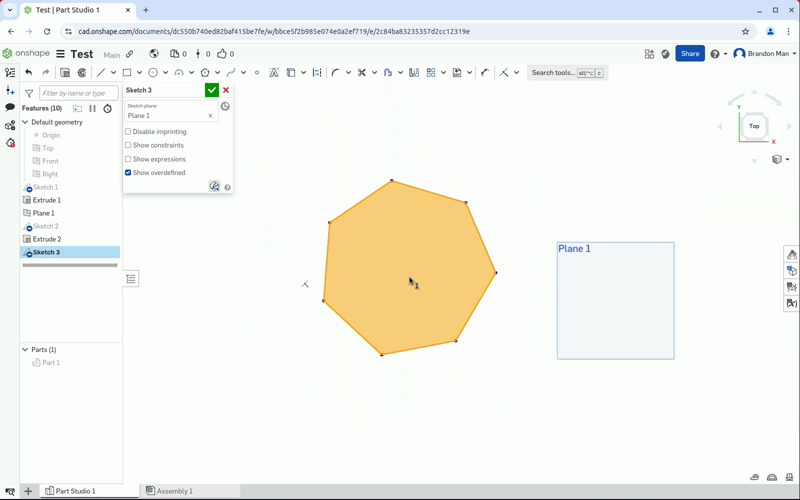
scroll(-6)
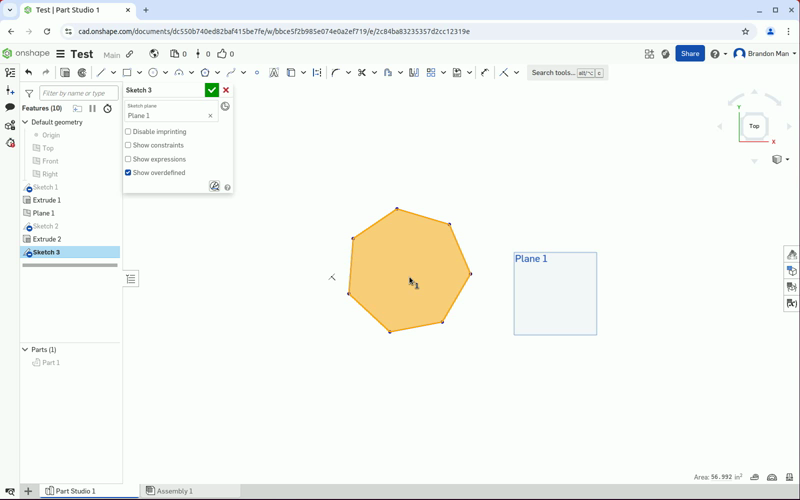
scroll(-6)
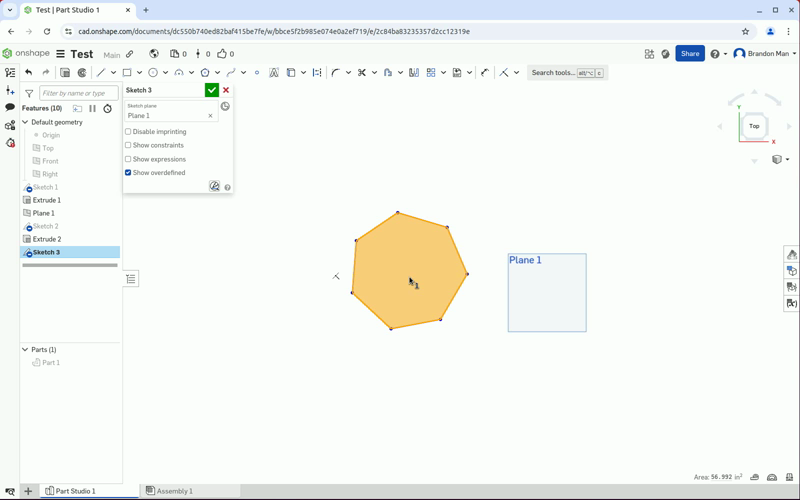
scroll(-6)
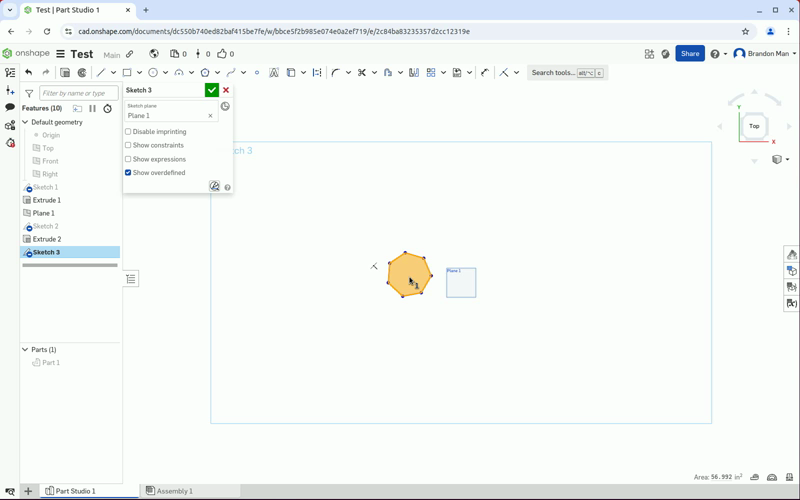
mouse_move(73, 352)
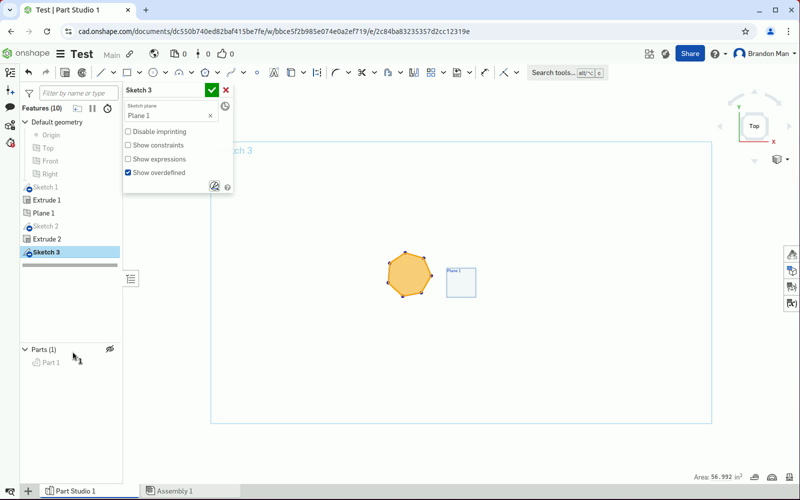
key(shift+y)
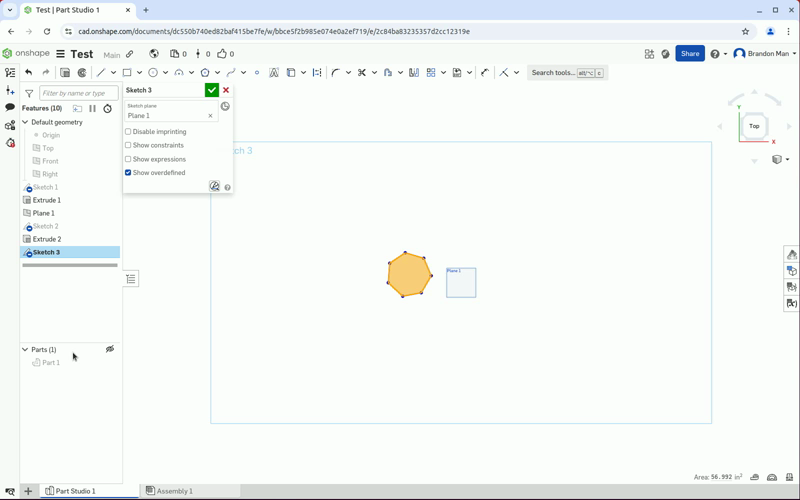
key(shift+e)
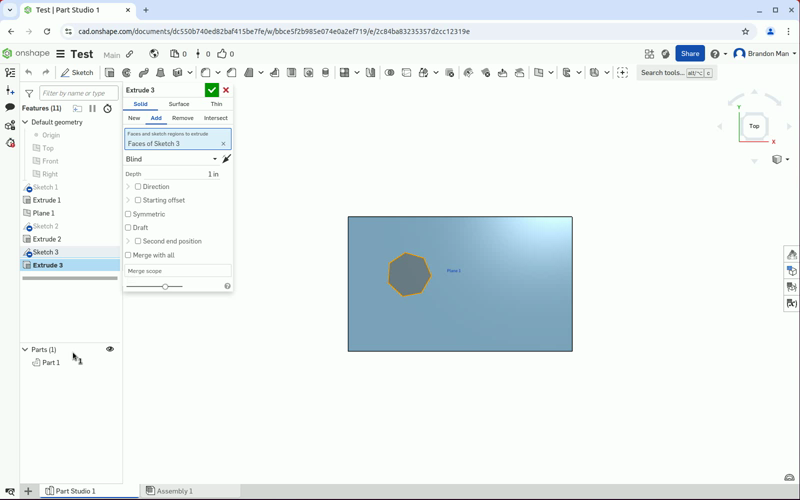
mouse_move(143, 106)
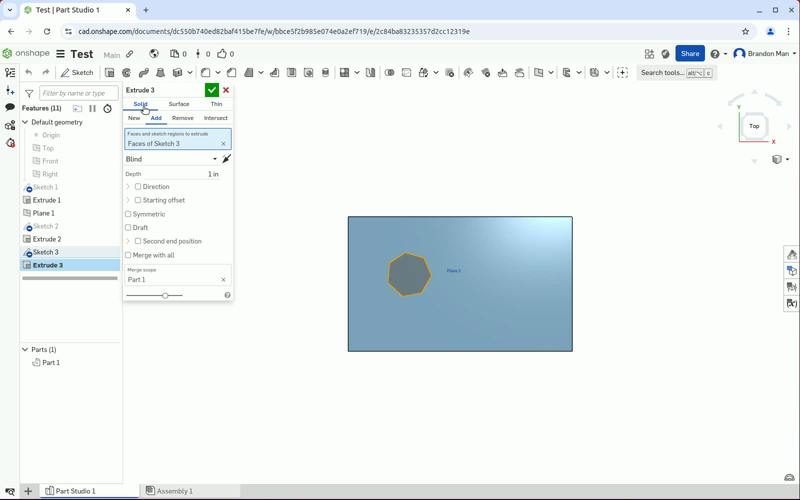
click(143, 106)
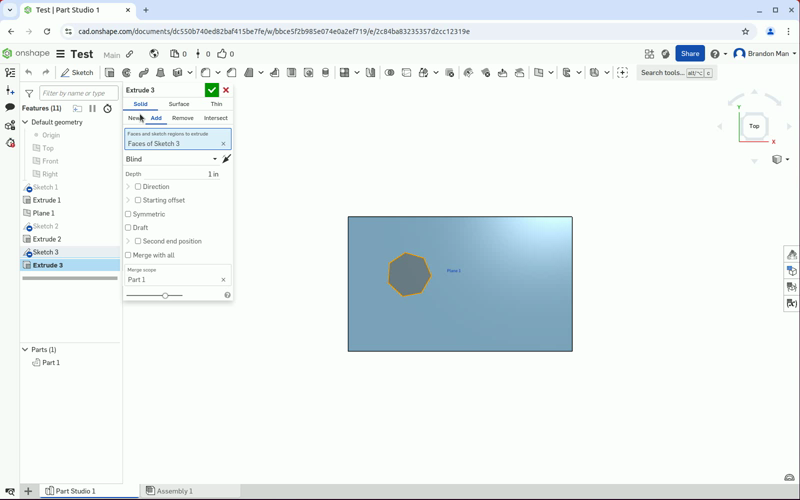
mouse_move(137, 120)
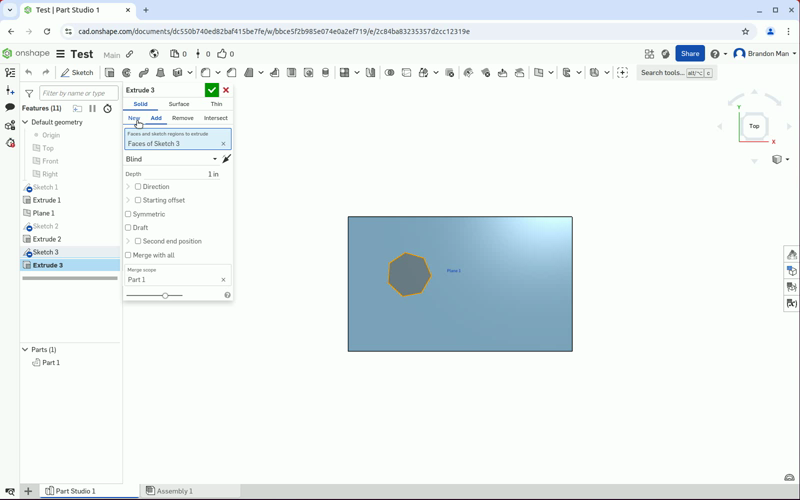
click(137, 120)
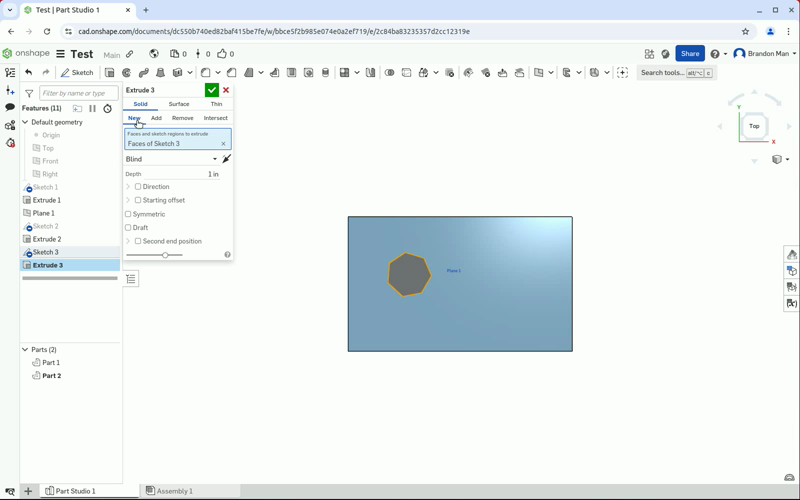
key(tab, 4)
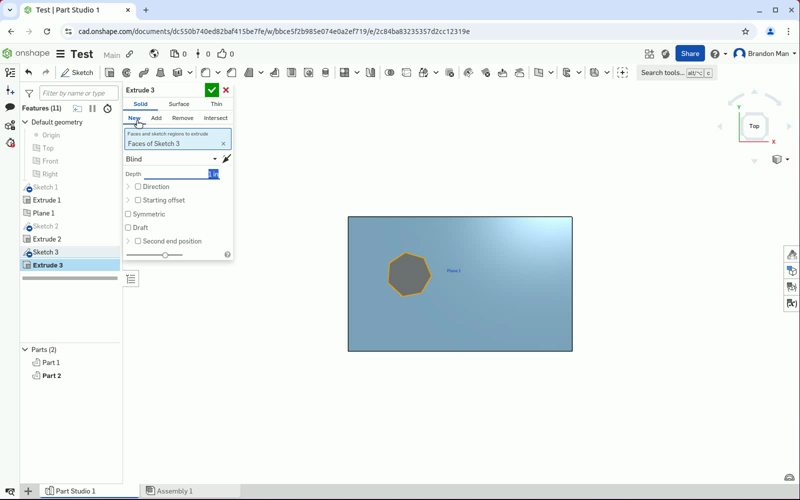
text(10.11)
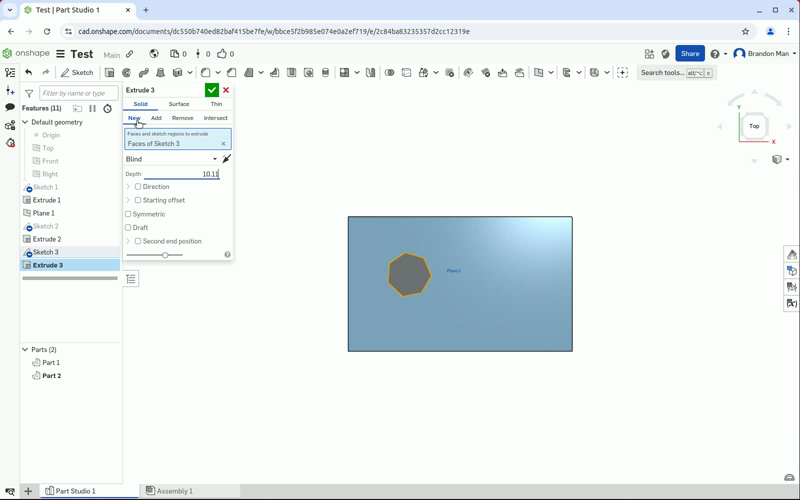
key(enter)
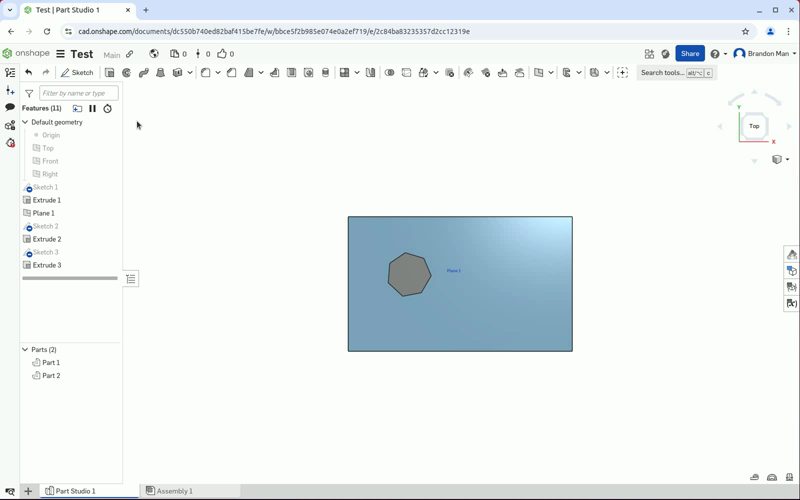
key(shift+h)
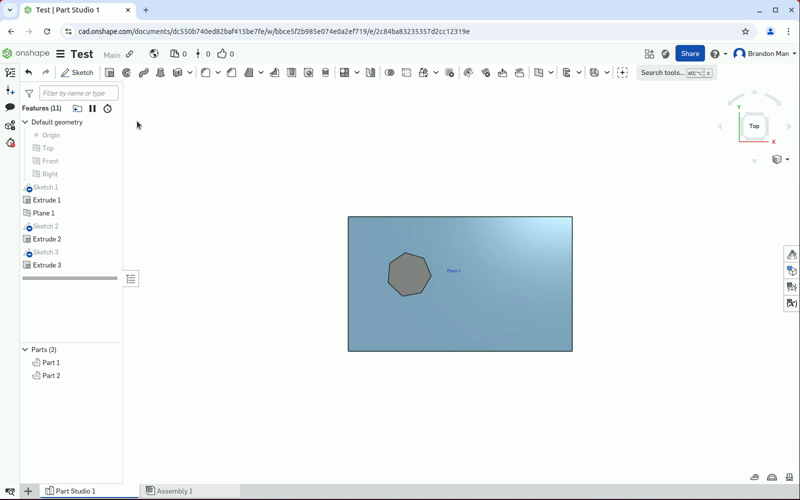
key(shift+h)
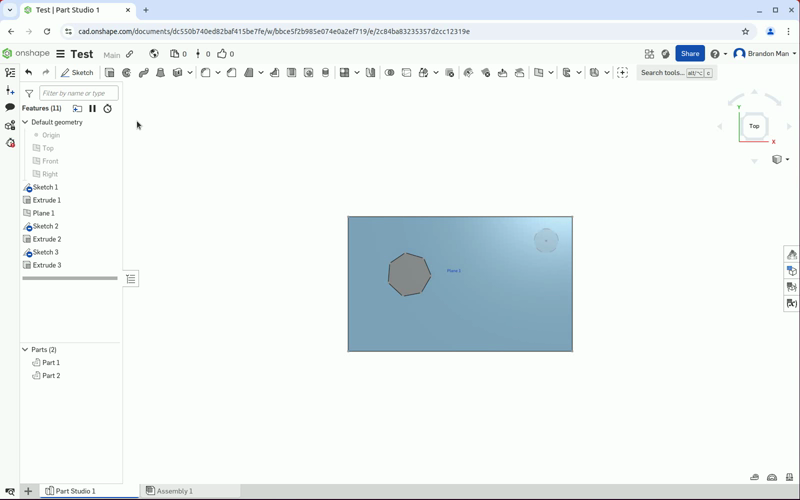
key(shift+7)
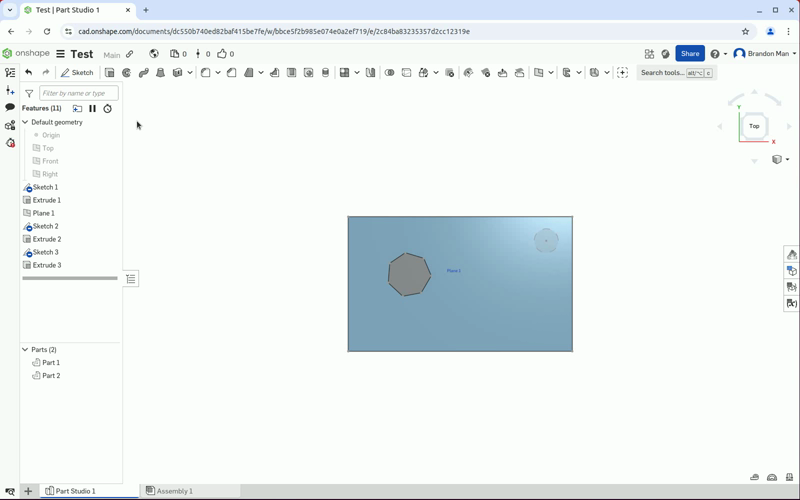
key(up, 3)
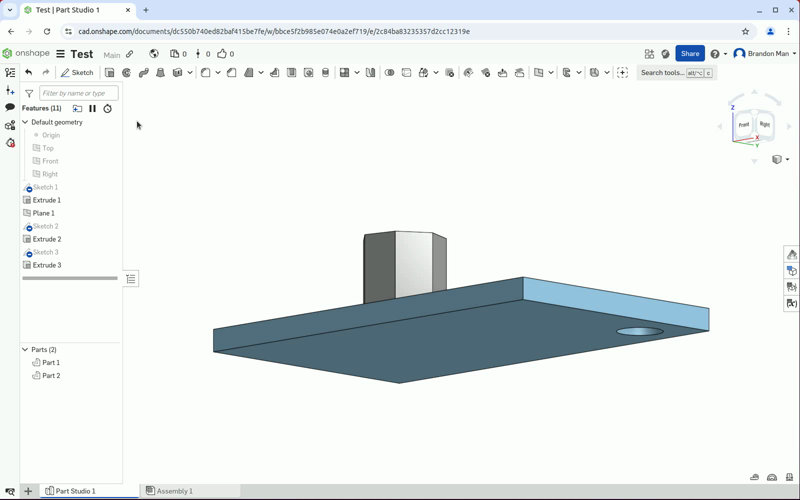
key(left, 3)
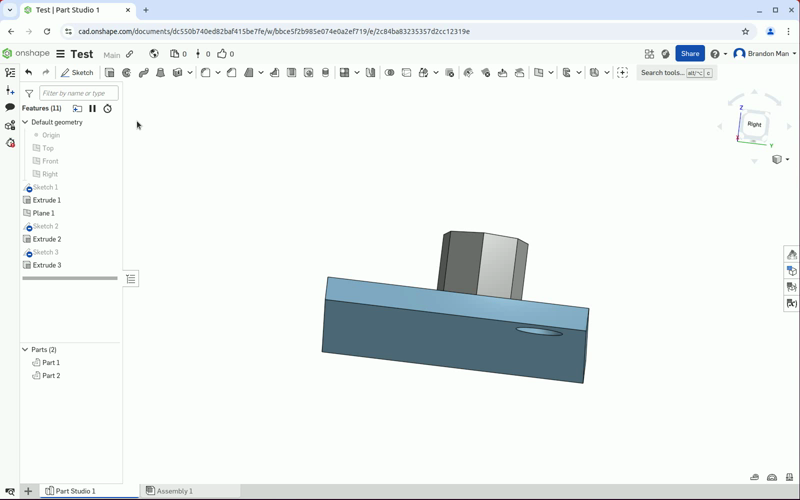
key(right, 3)
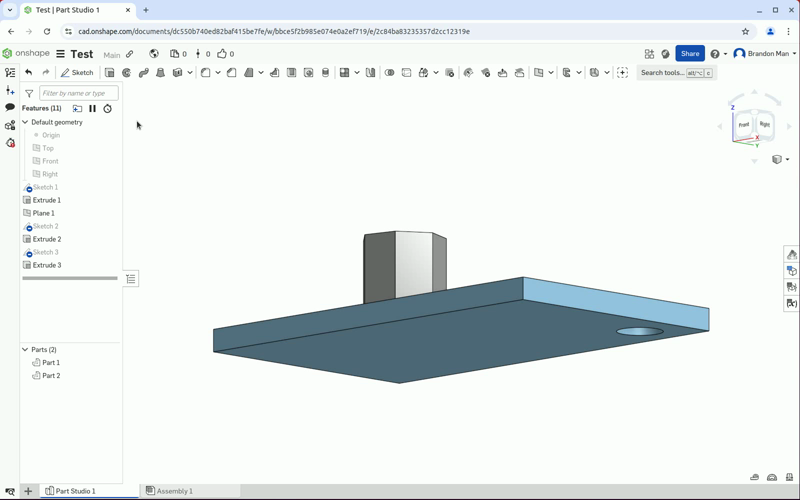
key(down, 3)
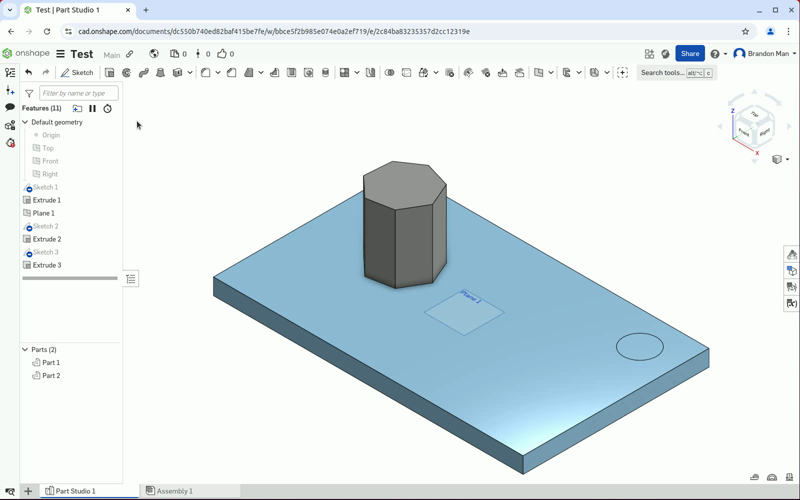
mouse_move(73, 189)
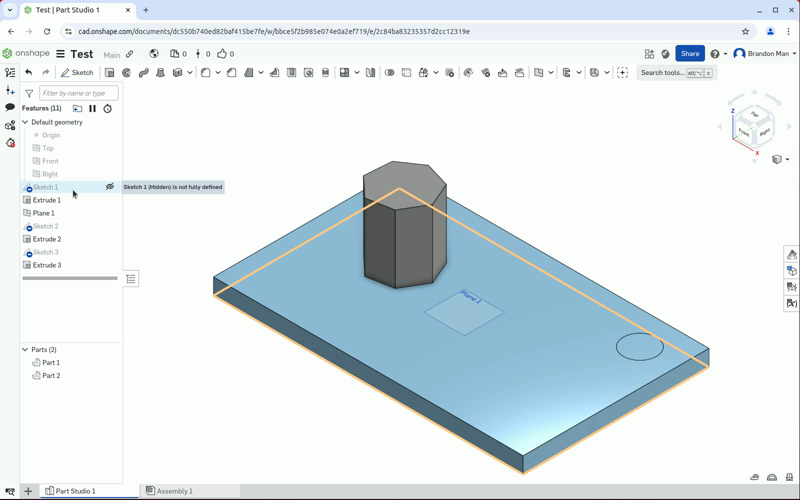
click(73, 189)